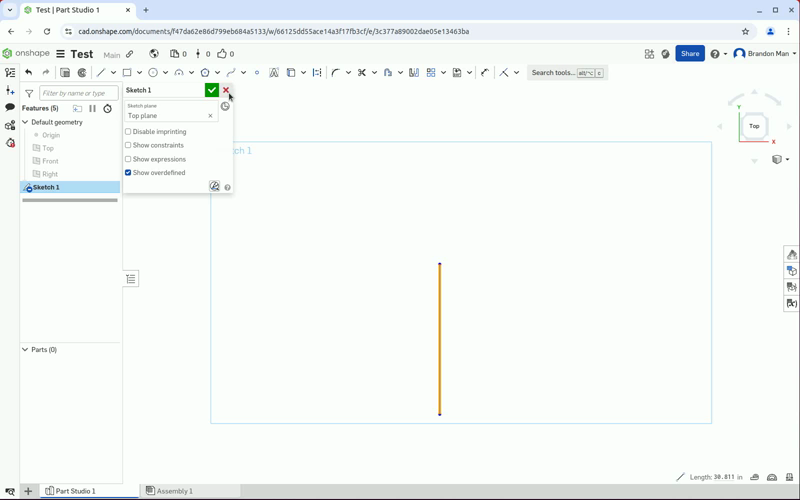
key(shift+h)
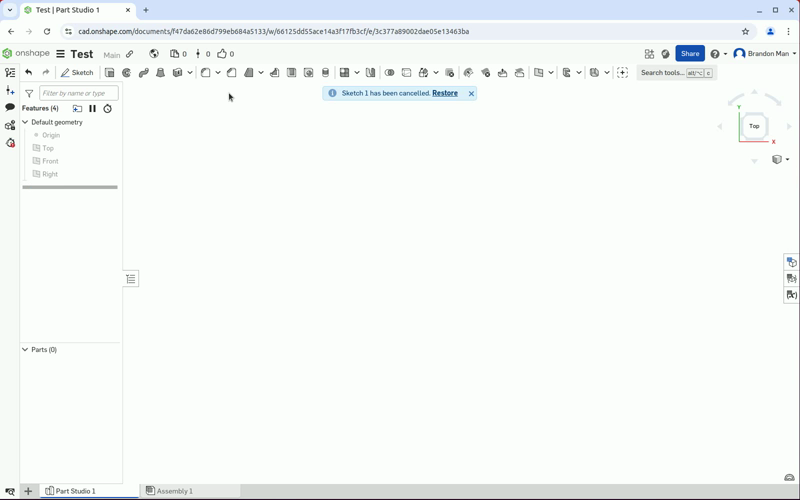
mouse_move(73, 352)
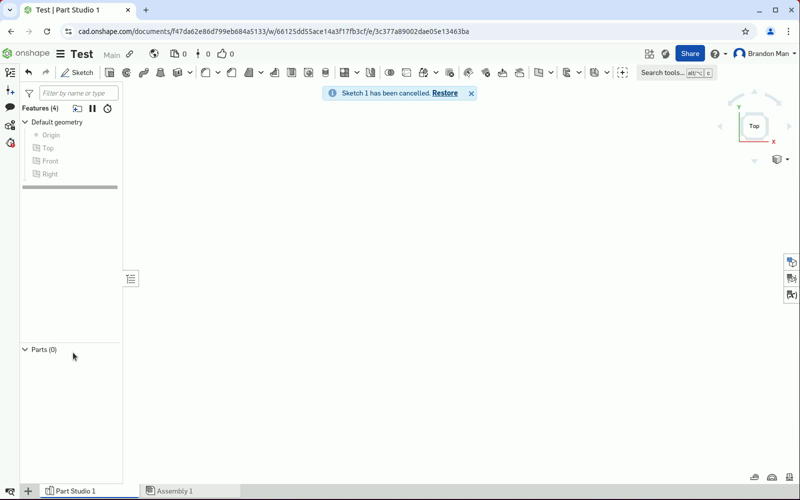
key(y)
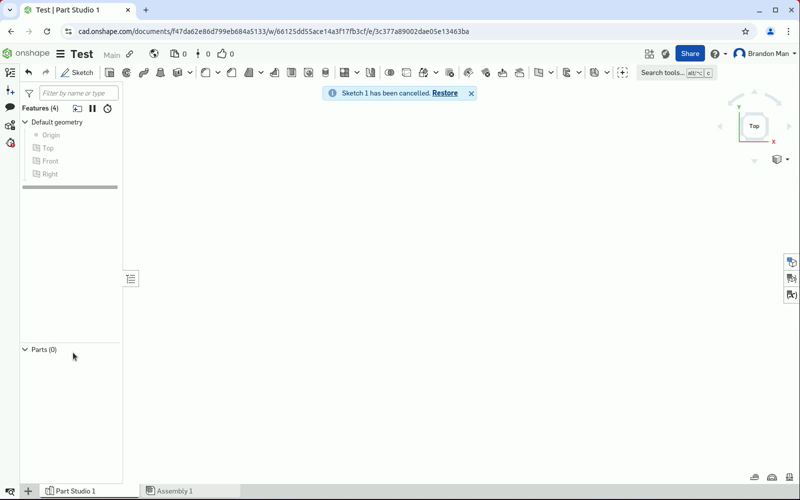
key(shift+p)
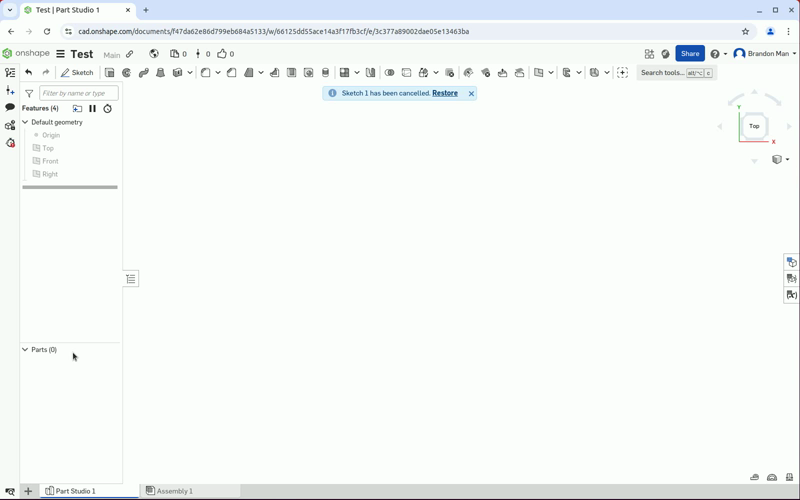
key(space)
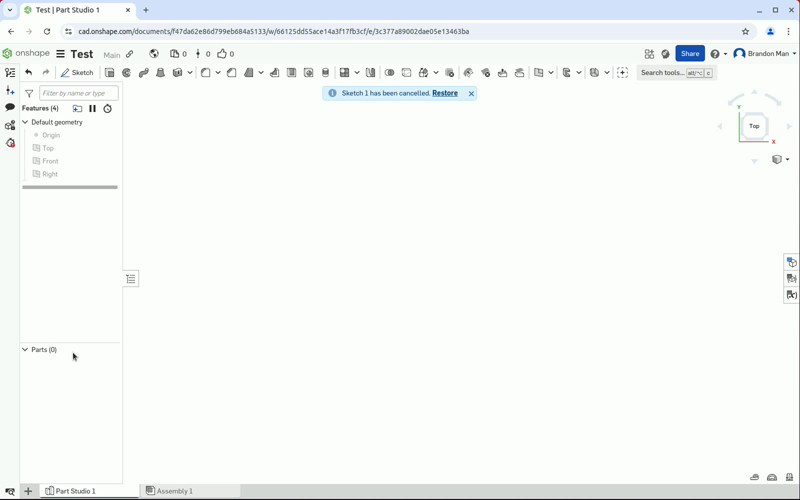
key_down(shift)
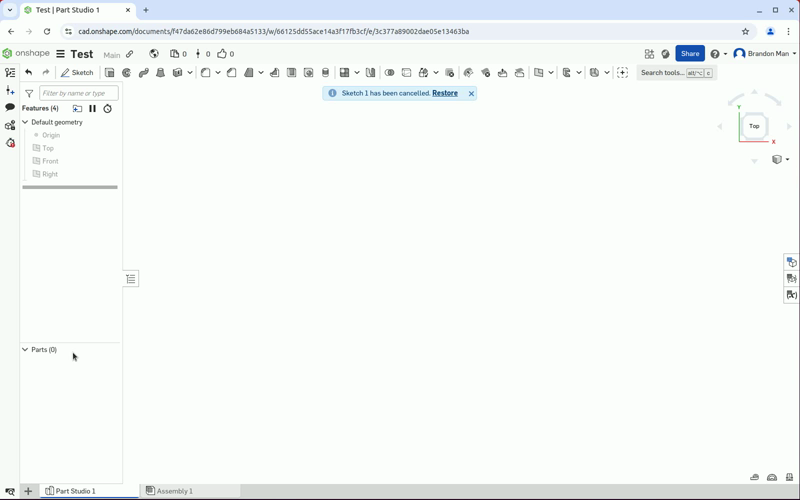
key(up)
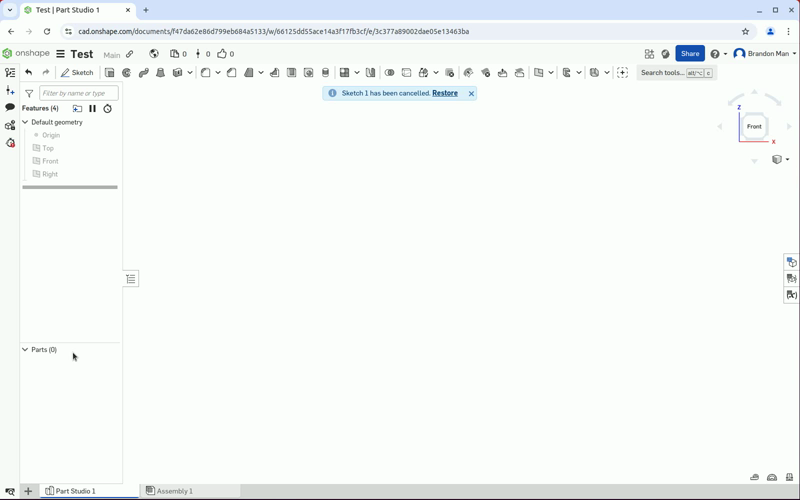
key_up(shift)
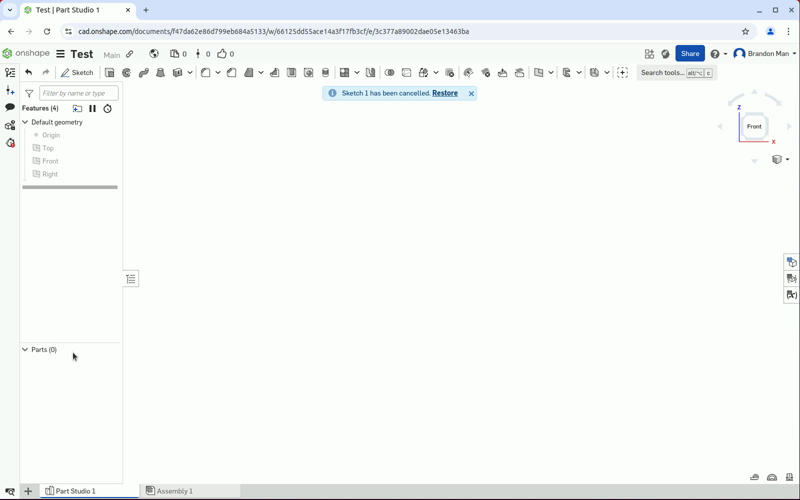
key(space)
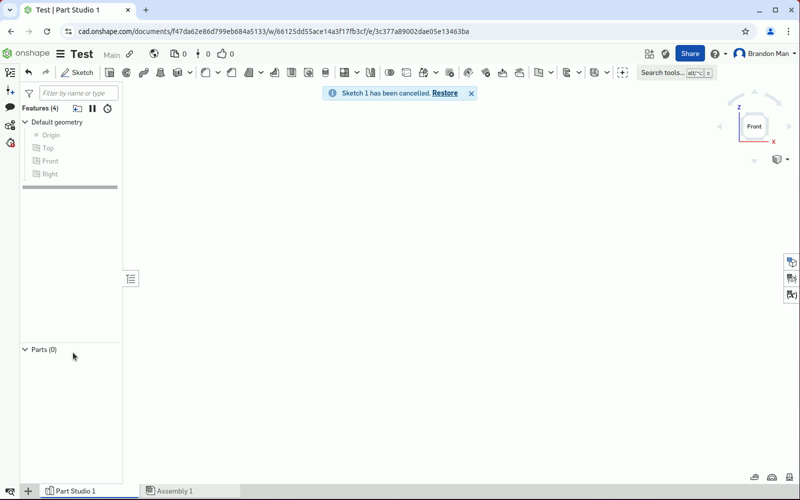
key_down(shift)
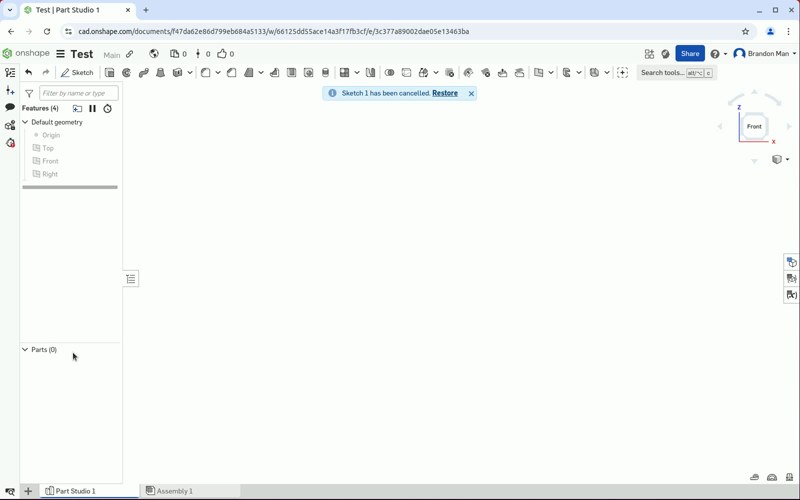
key(left)
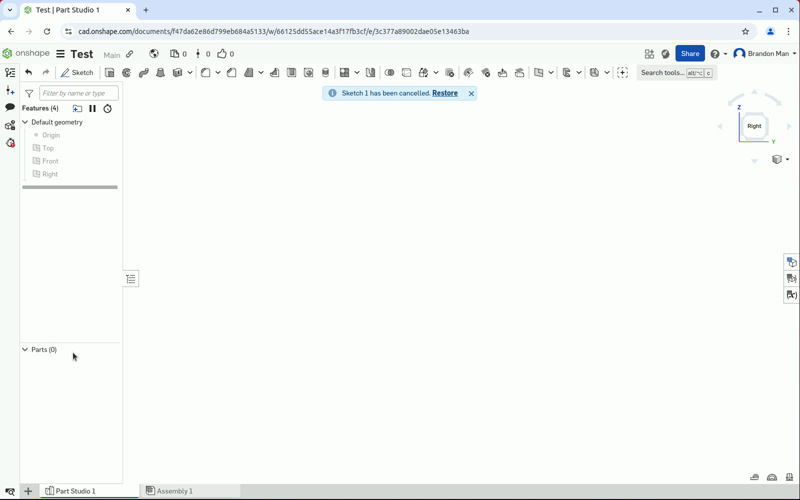
key_up(shift)
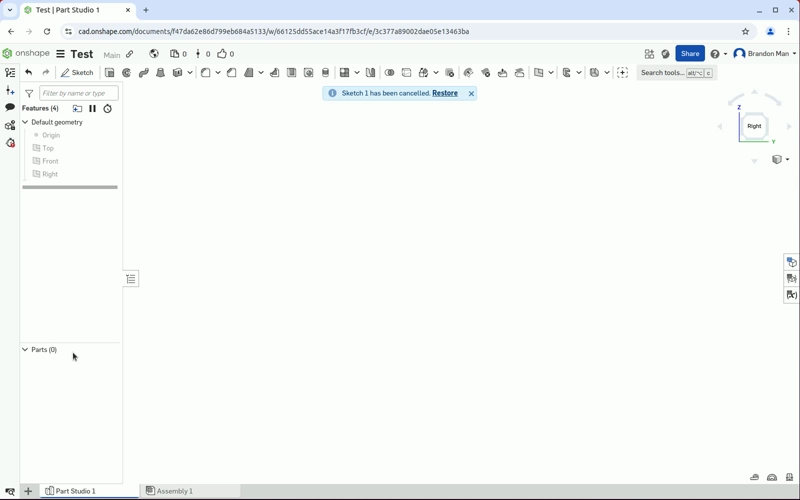
mouse_move(73, 352)
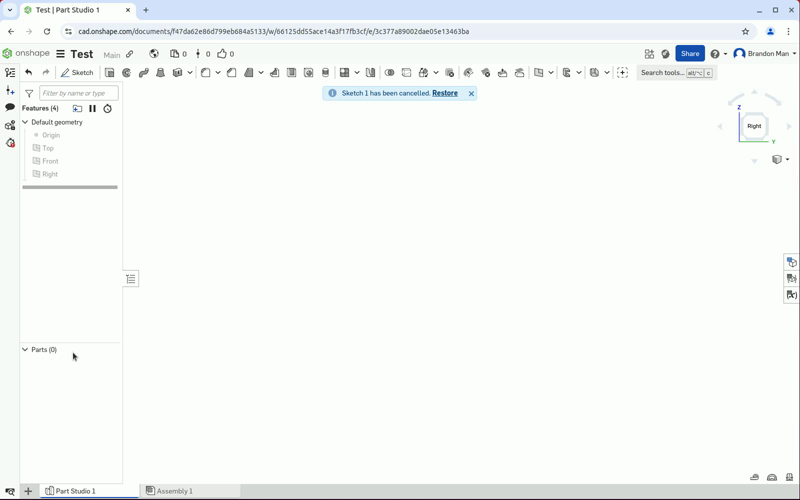
key(shift+y)
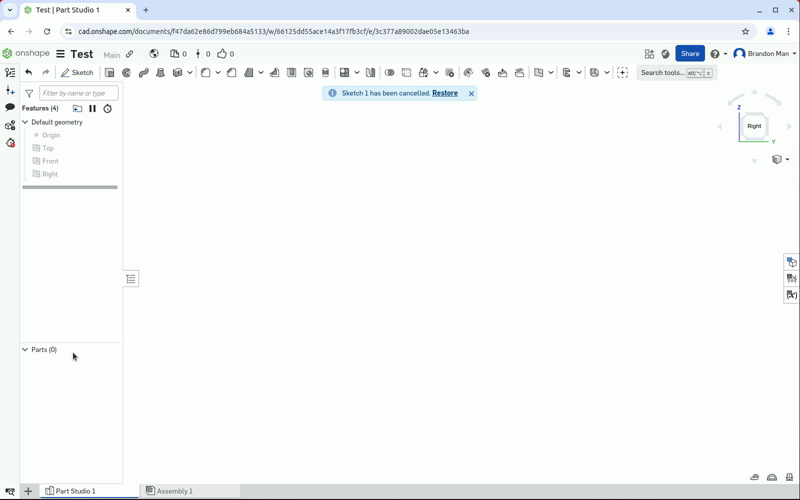
key(shift+s)
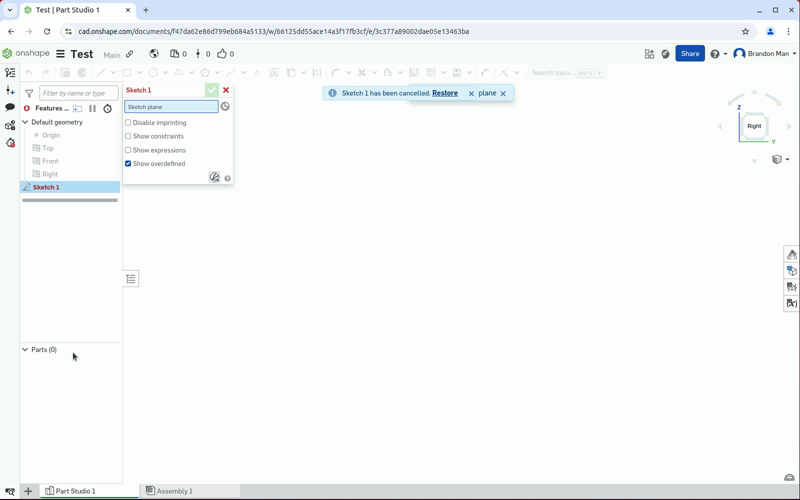
mouse_move(73, 176)
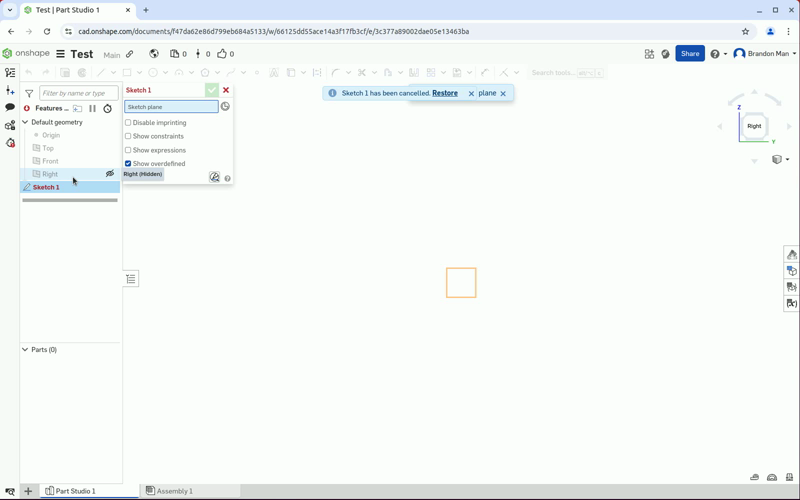
click(73, 176)
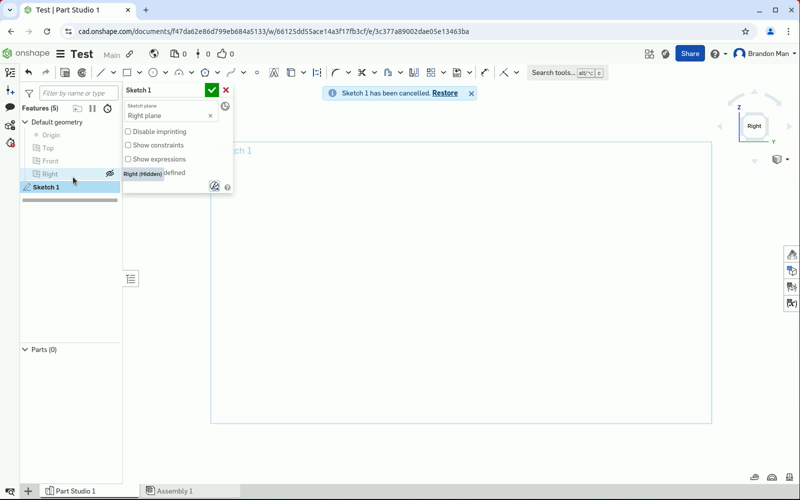
mouse_move(73, 352)
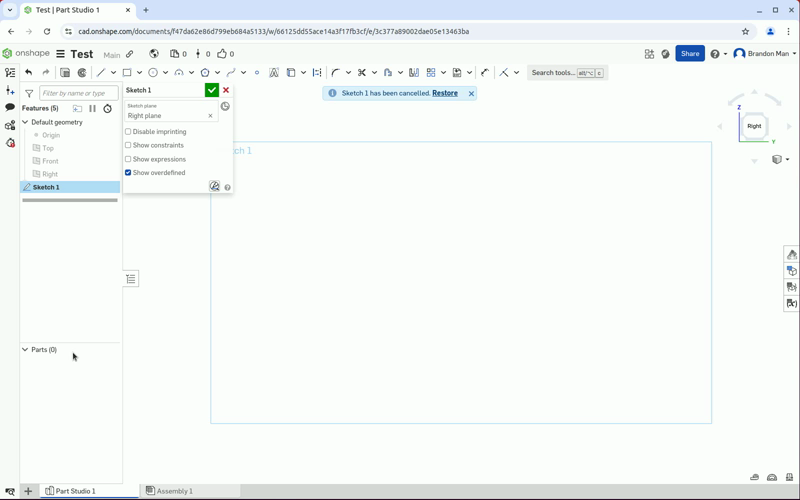
key(y)
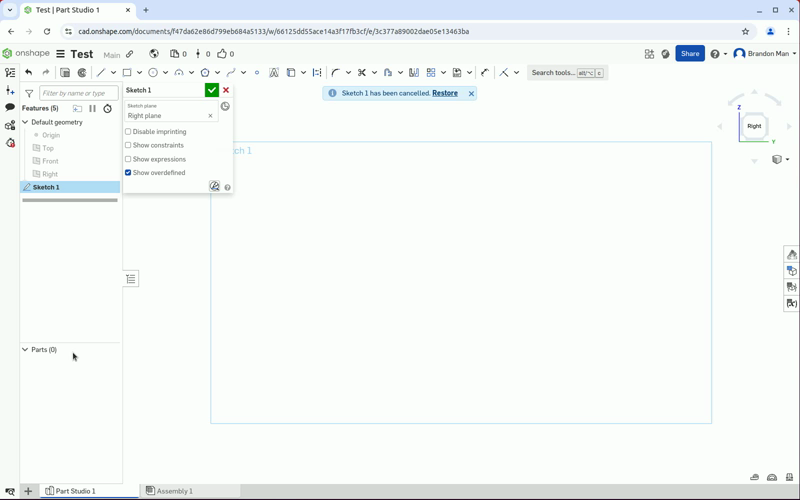
key(l)
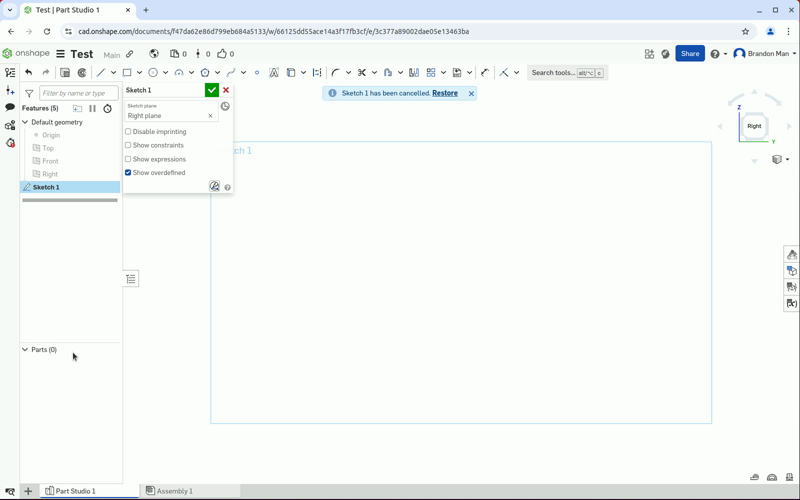
key_down(shift)
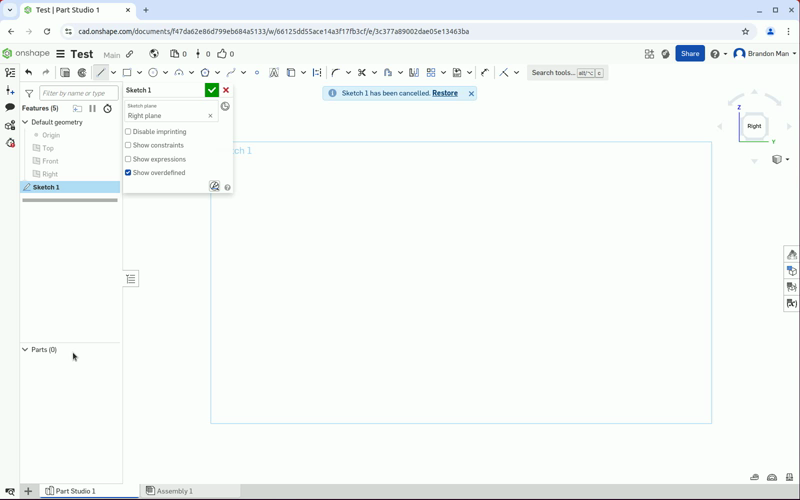
mouse_move(460, 282)
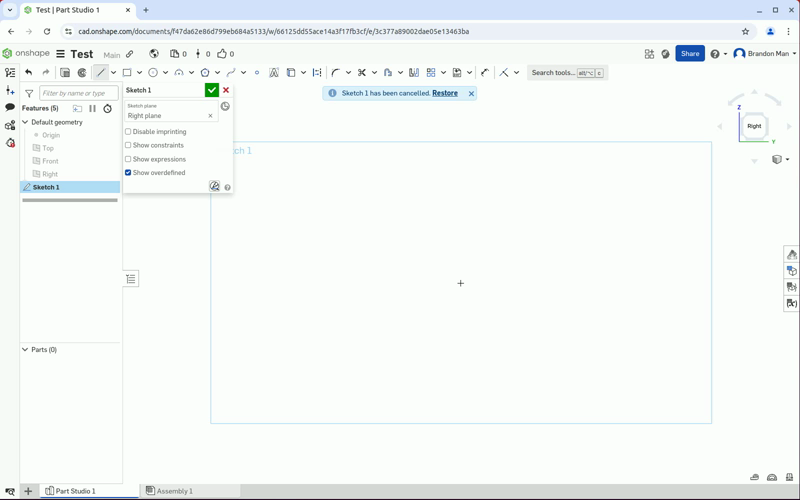
click(460, 282)
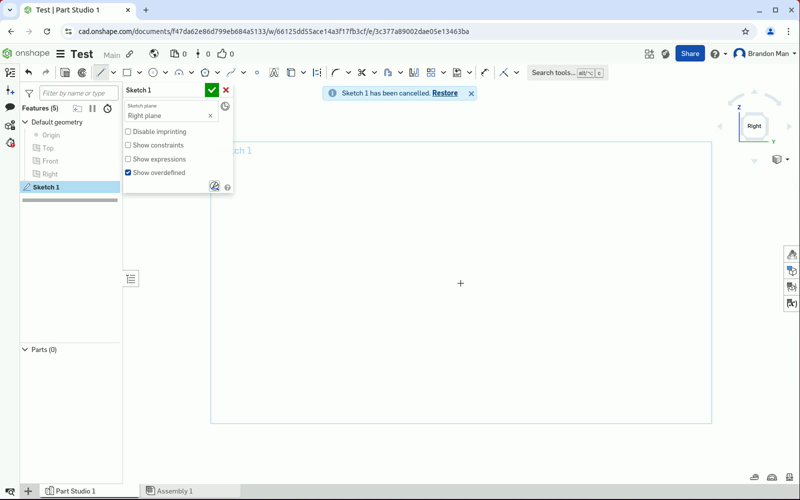
key_up(shift)
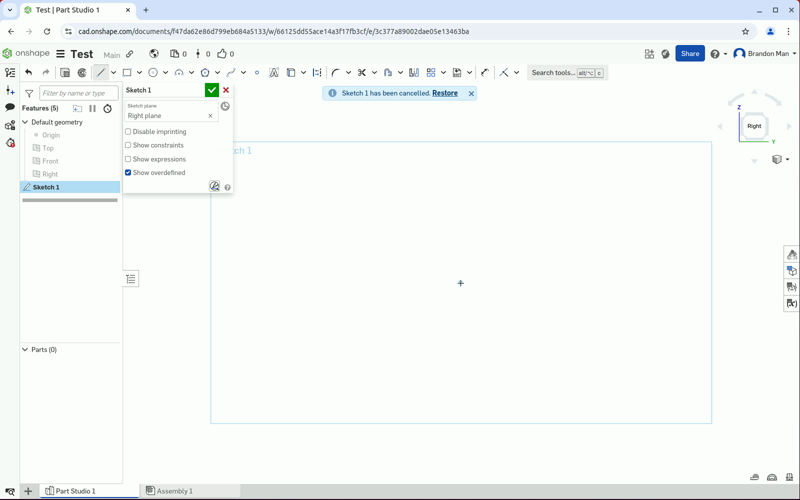
key_down(shift)
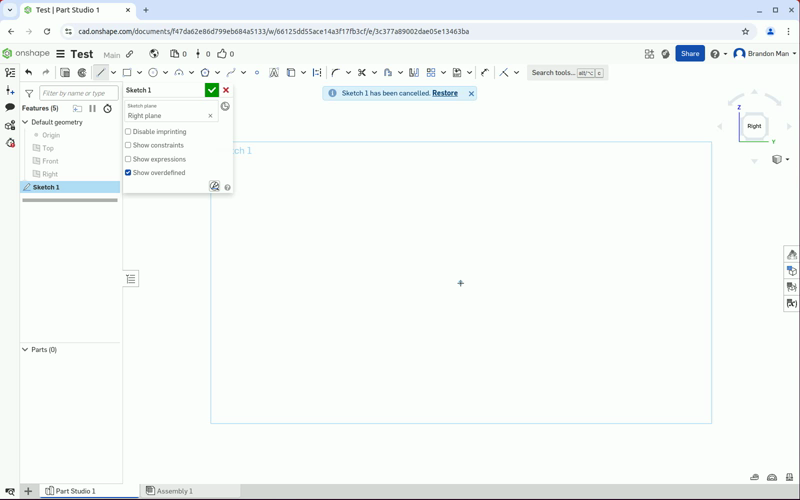
mouse_move(573, 282)
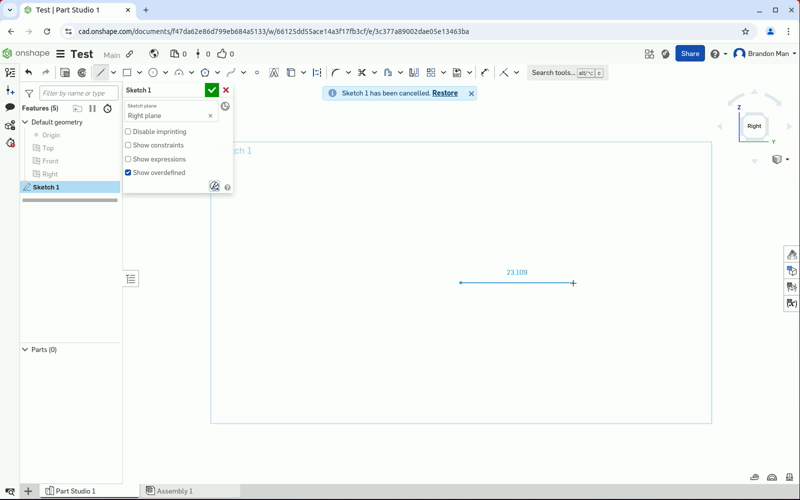
click(573, 282)
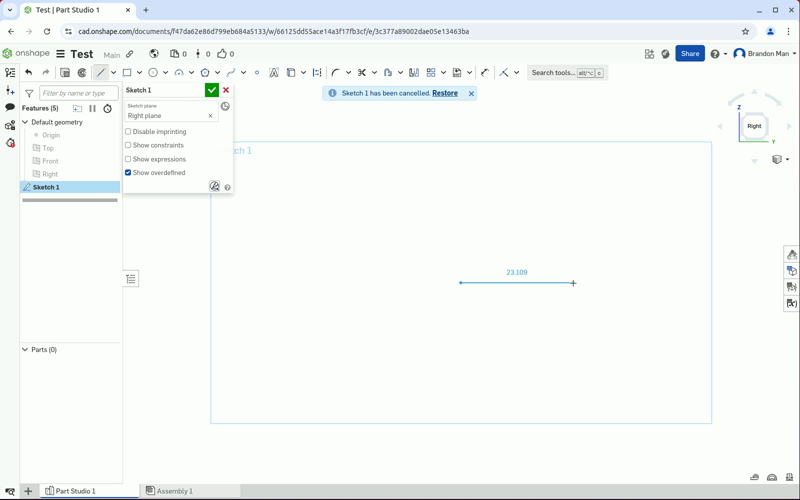
key_up(shift)
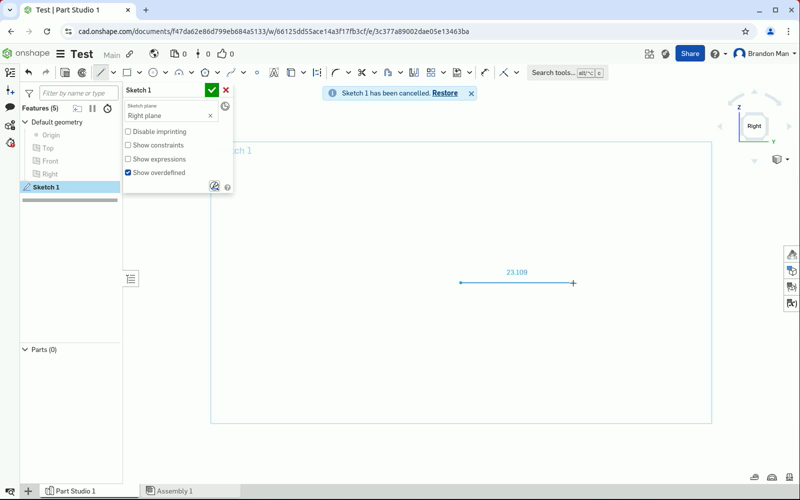
key_down(shift)
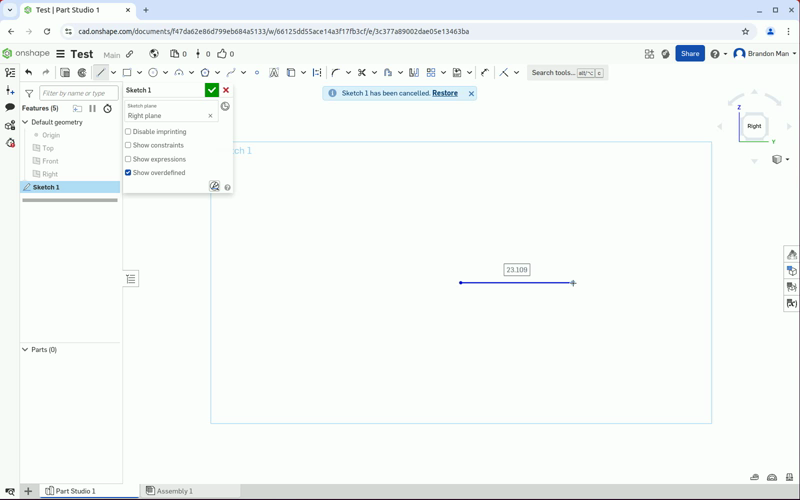
mouse_move(589, 282)
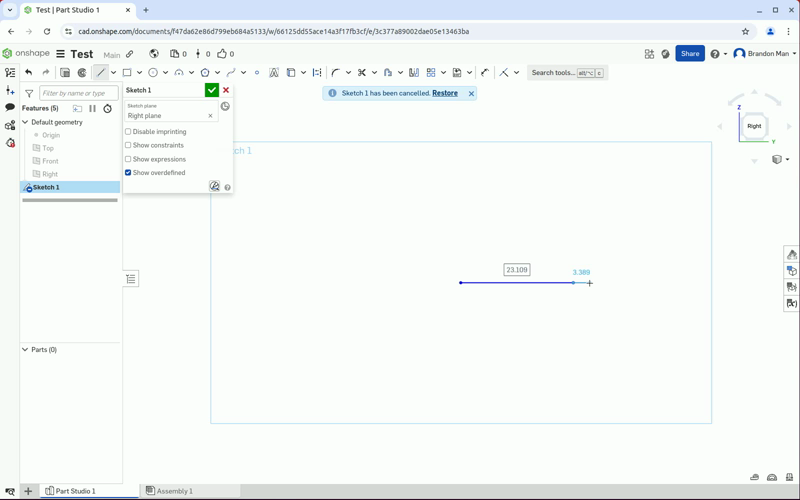
mouse_move(573, 264)
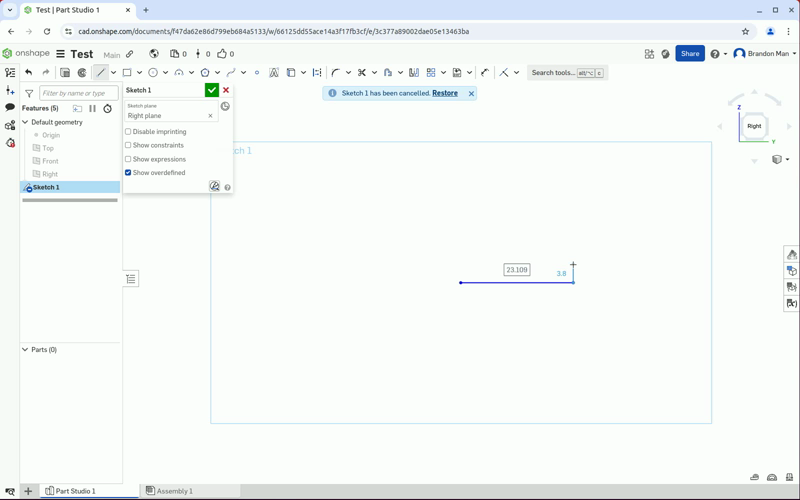
click(573, 264)
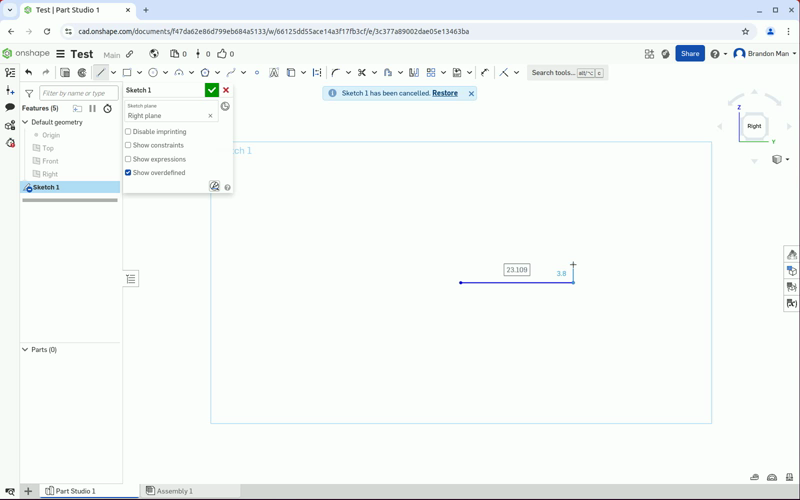
key_up(shift)
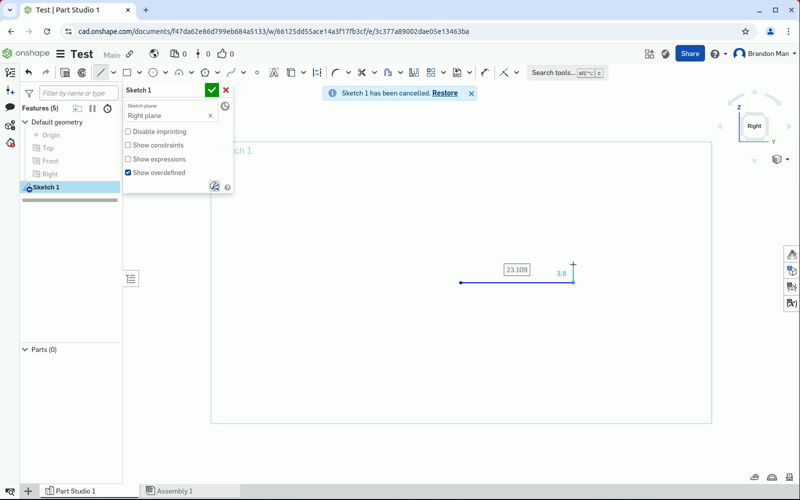
key_down(shift)
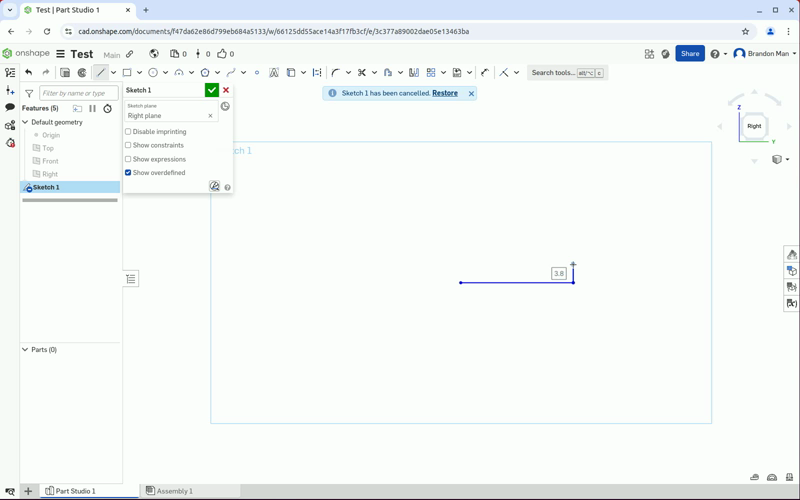
mouse_move(460, 264)
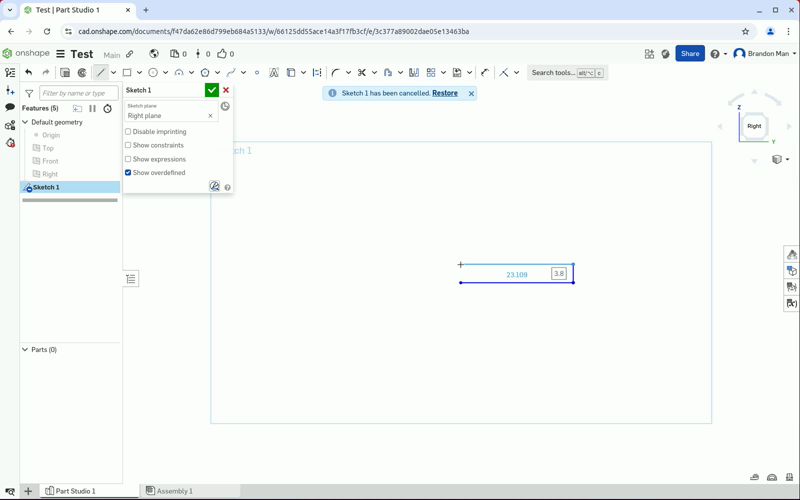
click(460, 264)
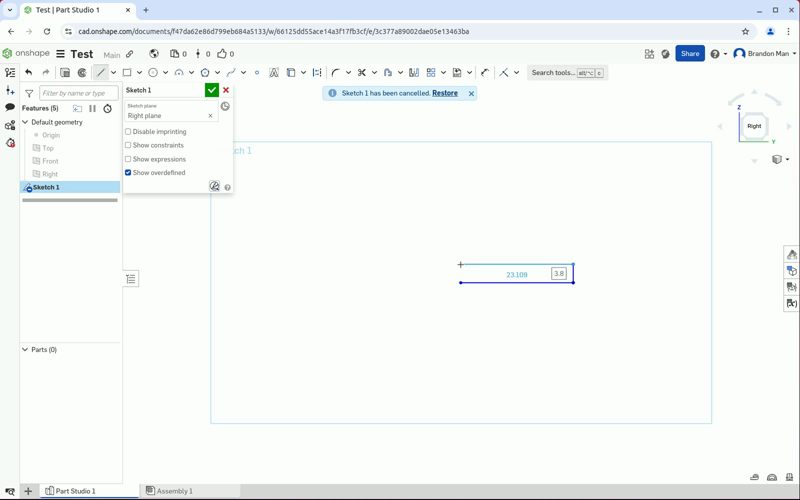
key_up(shift)
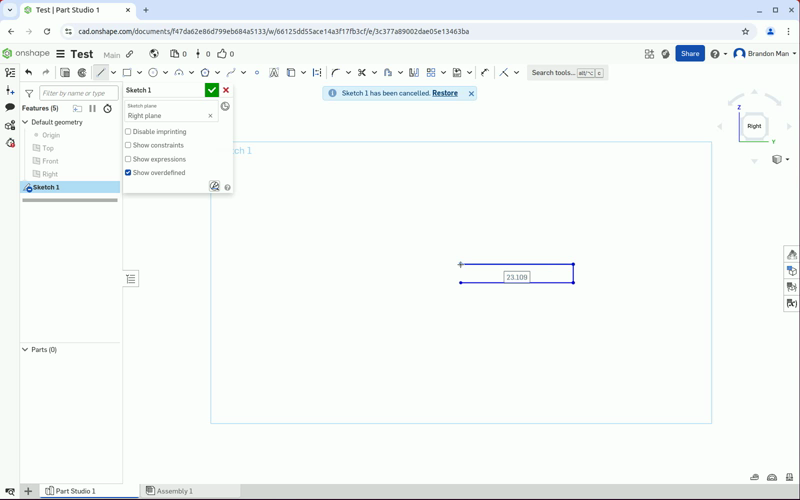
mouse_move(490, 264)
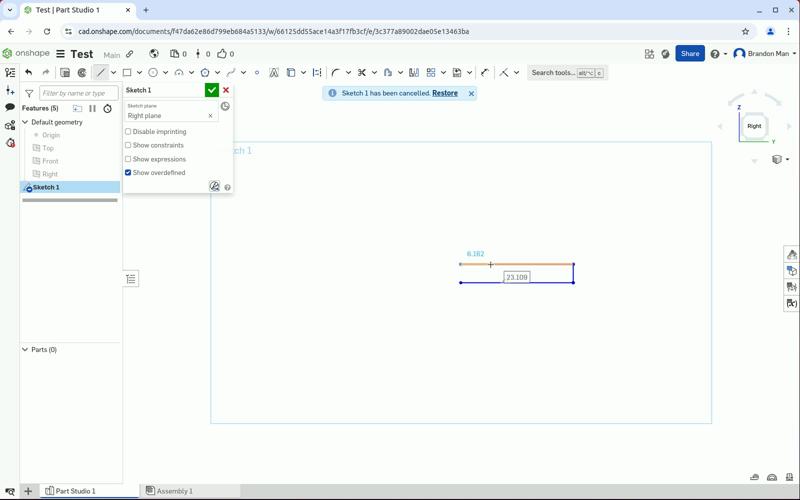
key_down(shift)
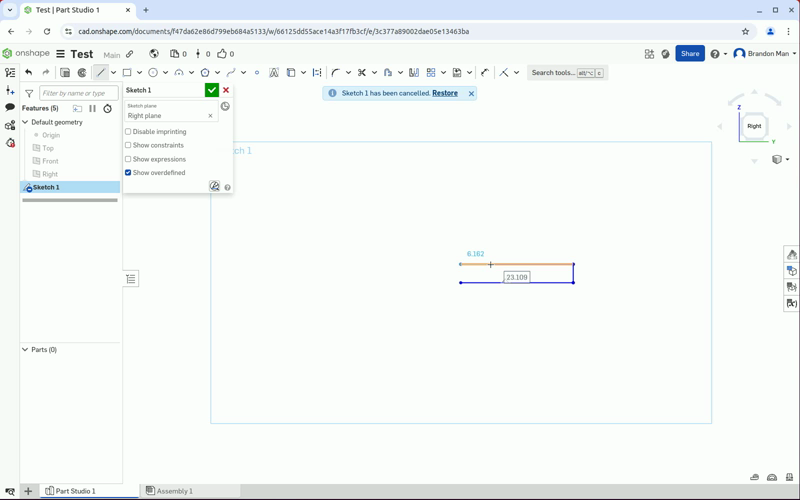
mouse_move(460, 282)
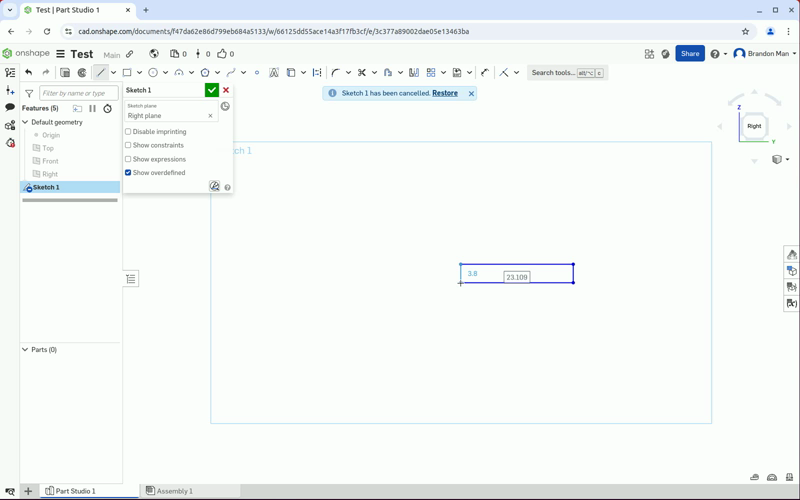
key_up(shift)
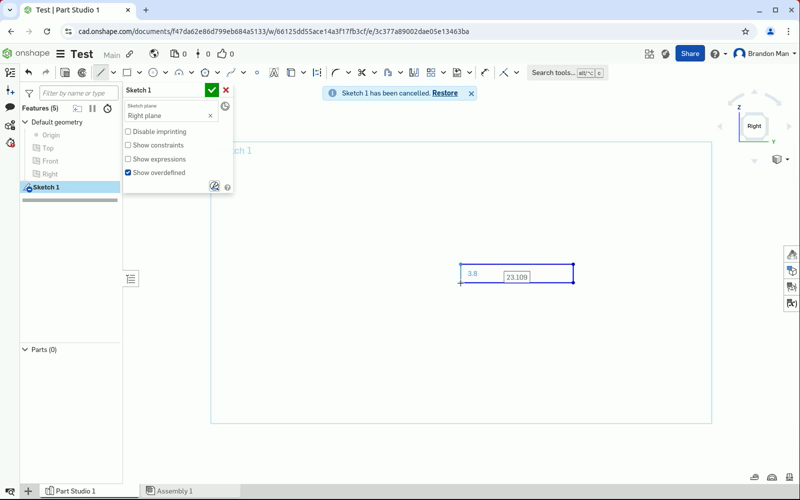
click(460, 282)
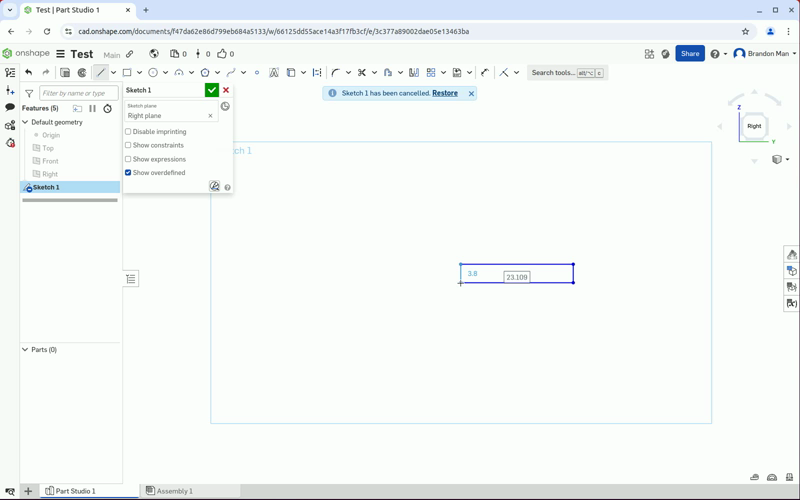
key(esc)
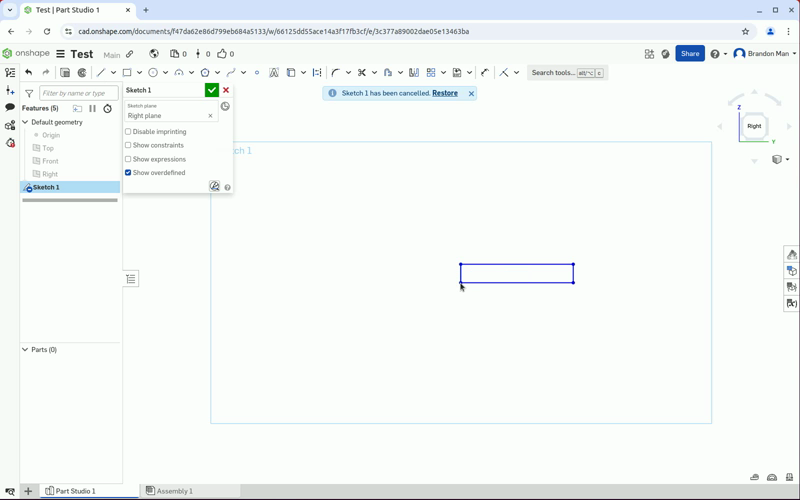
mouse_move(468, 275)
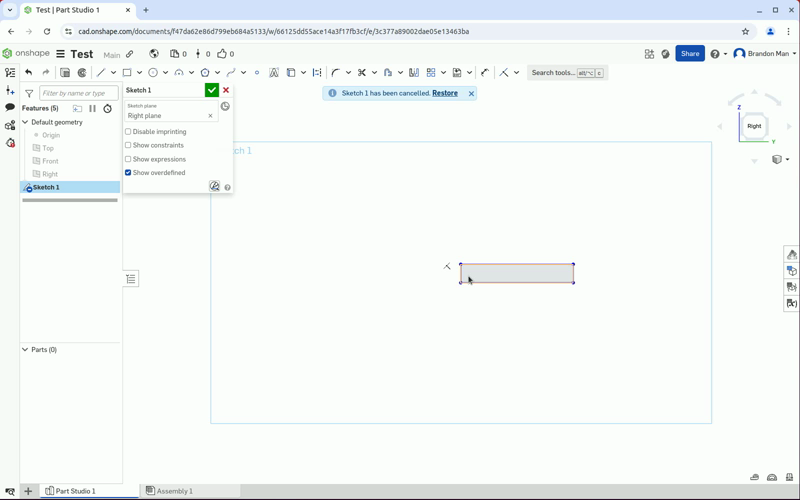
click(468, 275)
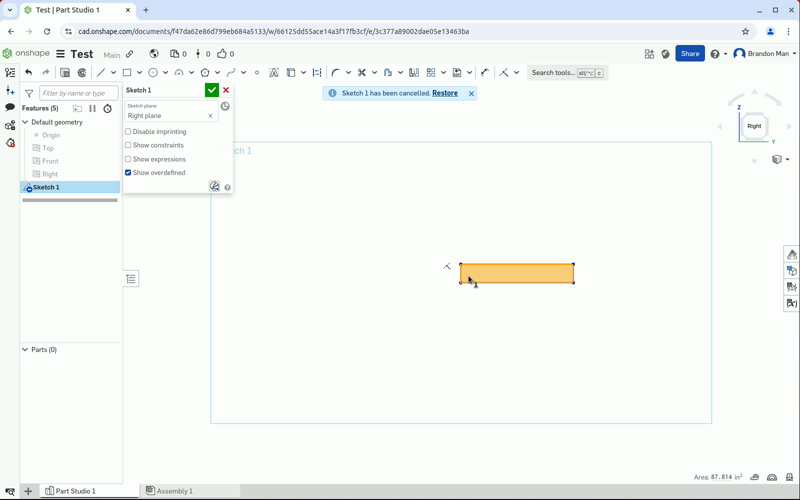
mouse_move(73, 352)
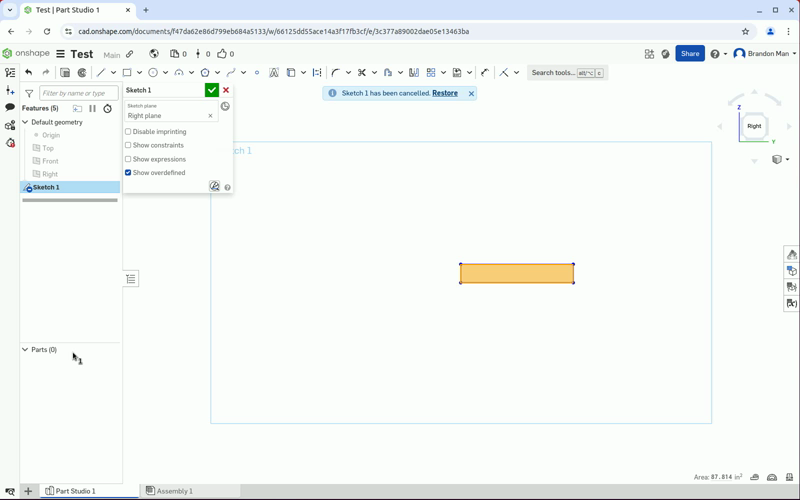
key(shift+y)
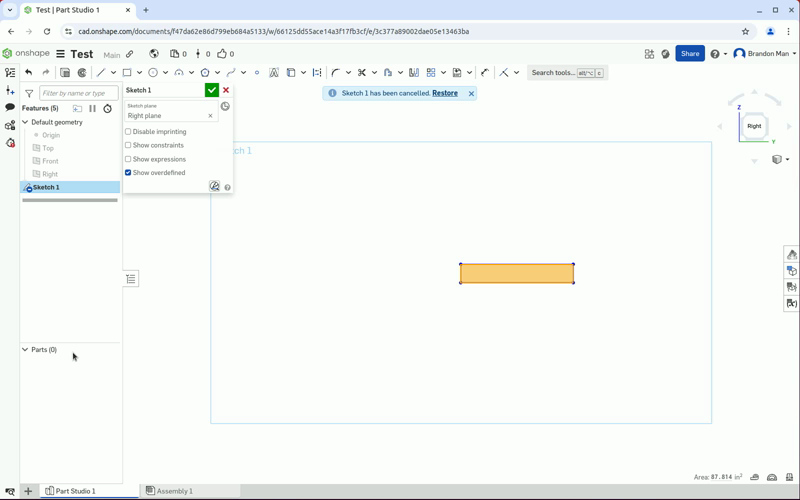
key(shift+e)
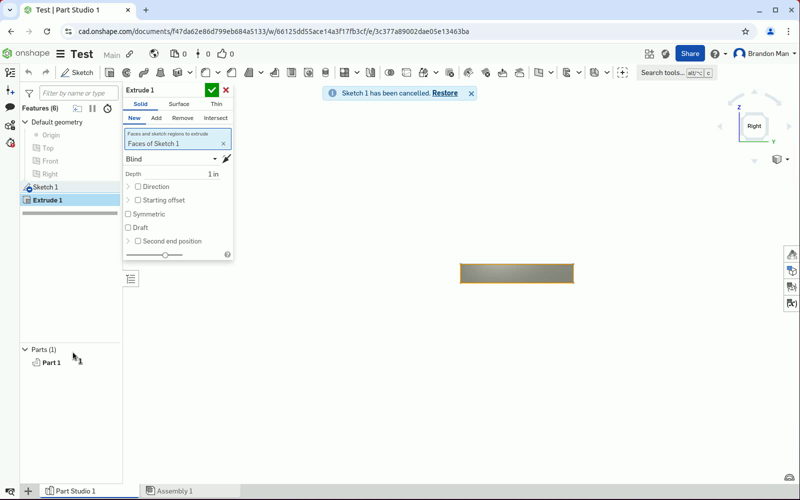
mouse_move(143, 106)
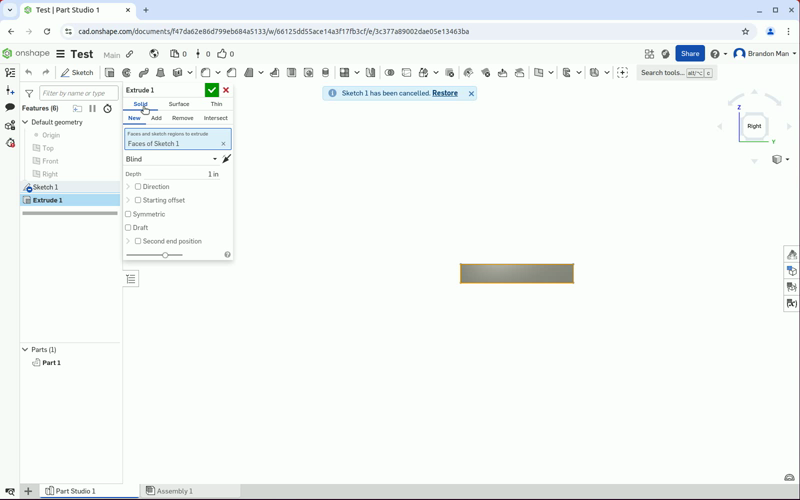
click(143, 106)
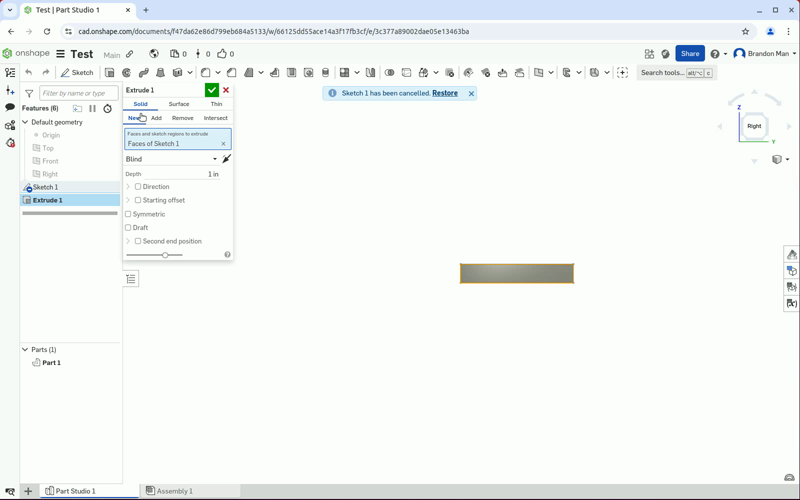
mouse_move(137, 120)
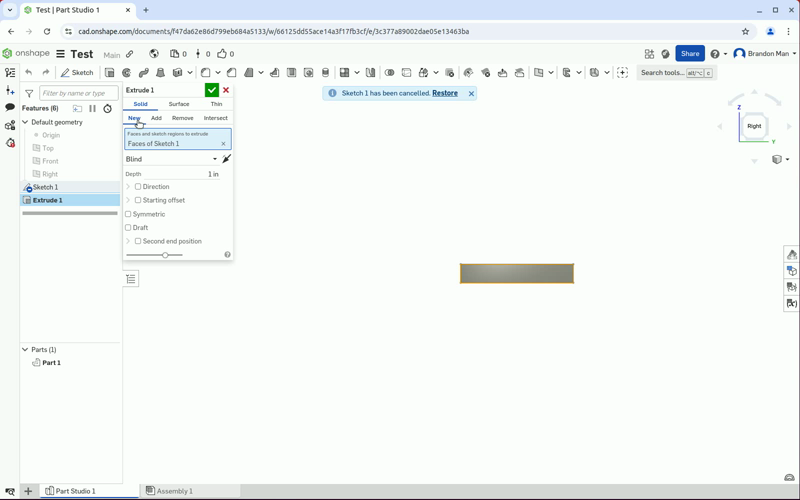
click(137, 120)
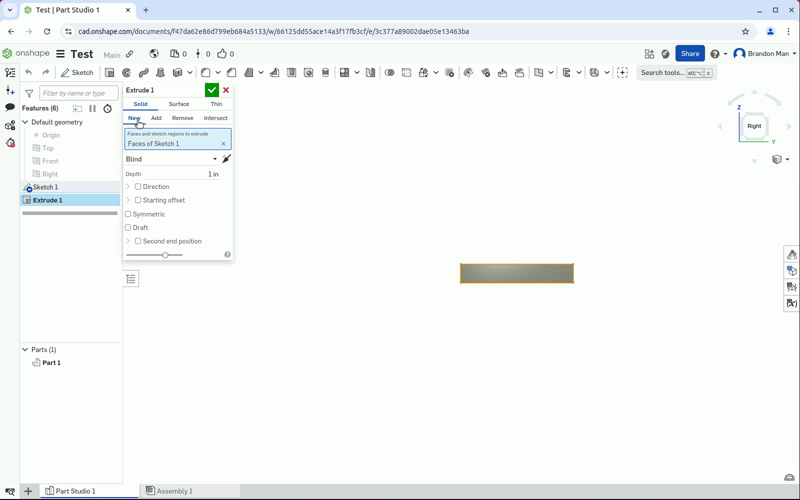
key(tab, 4)
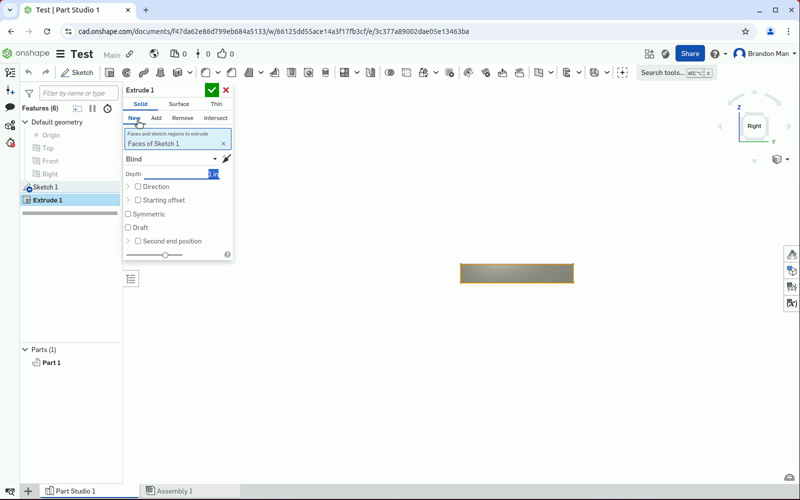
text(11.554)
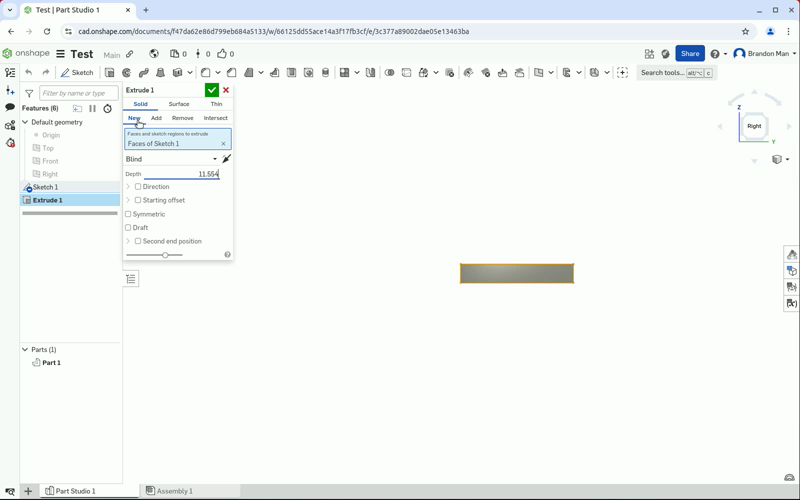
key(tab, 3)
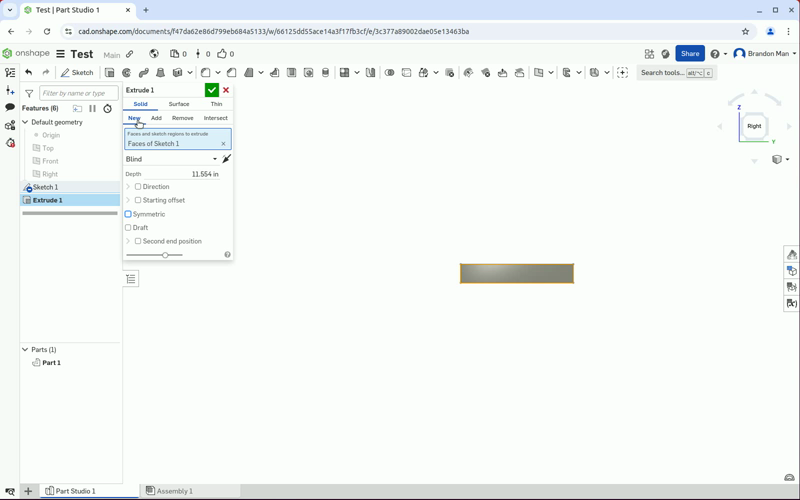
key(space)
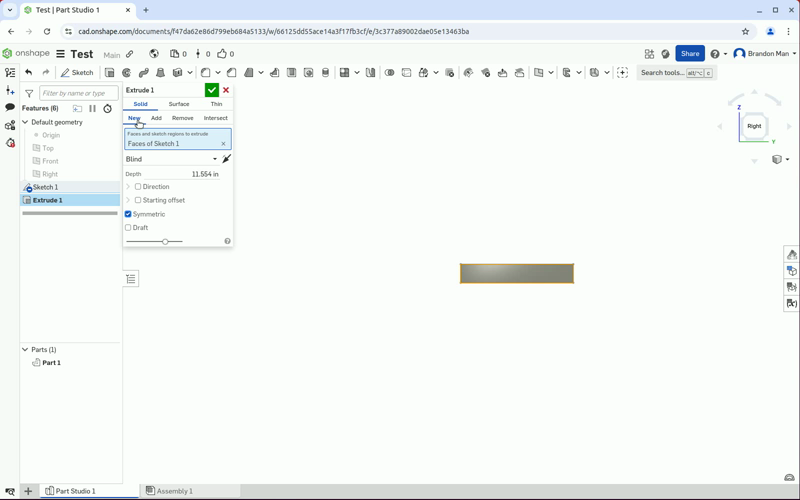
key(enter)
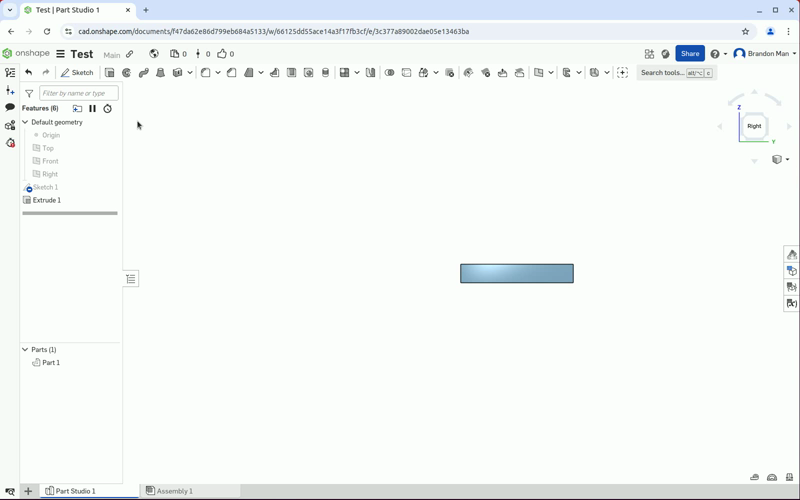
key(shift+h)
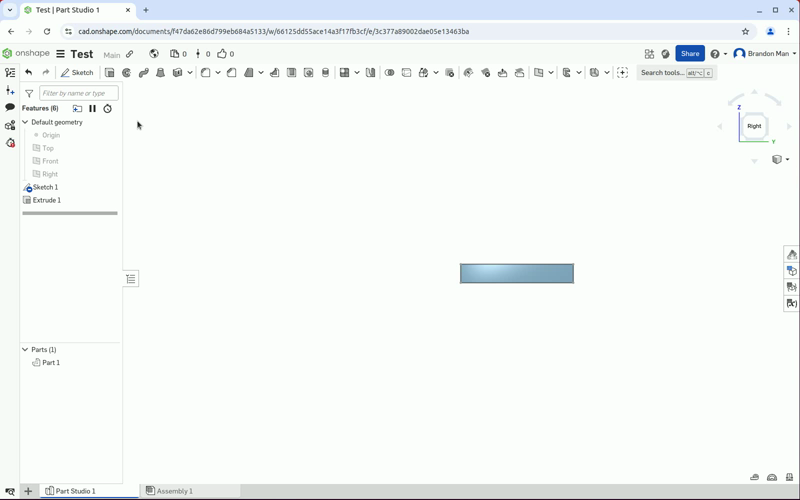
key(shift+h)
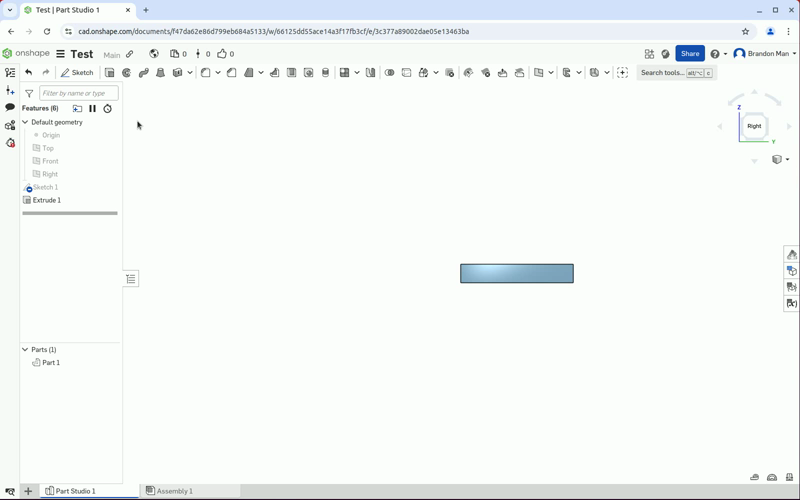
mouse_move(73, 189)
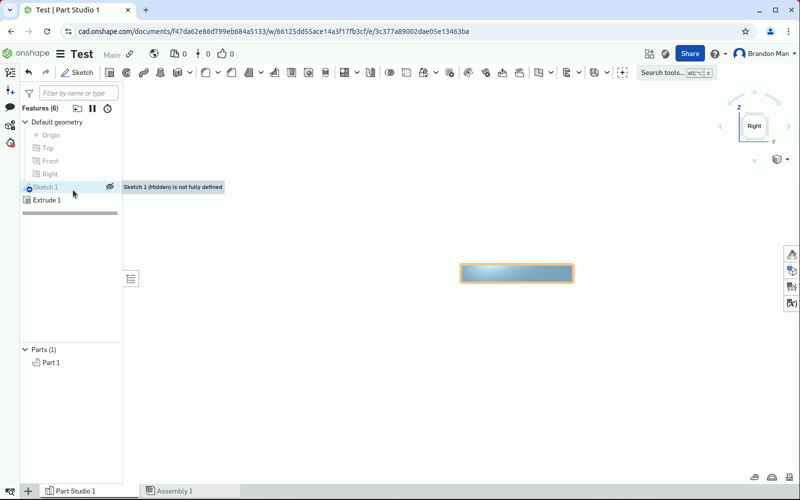
click(73, 189)
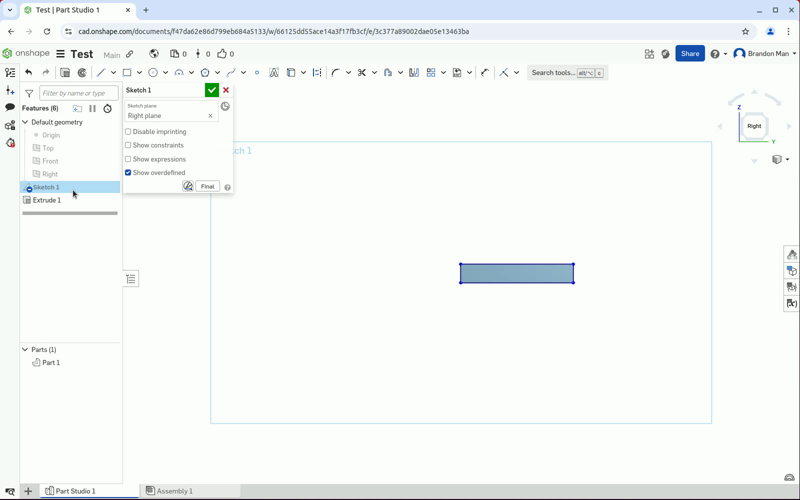
mouse_move(229, 92)
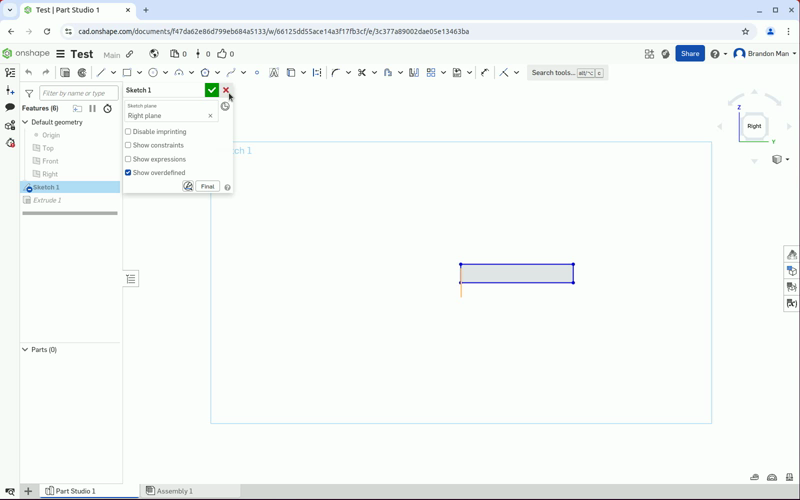
click(229, 92)
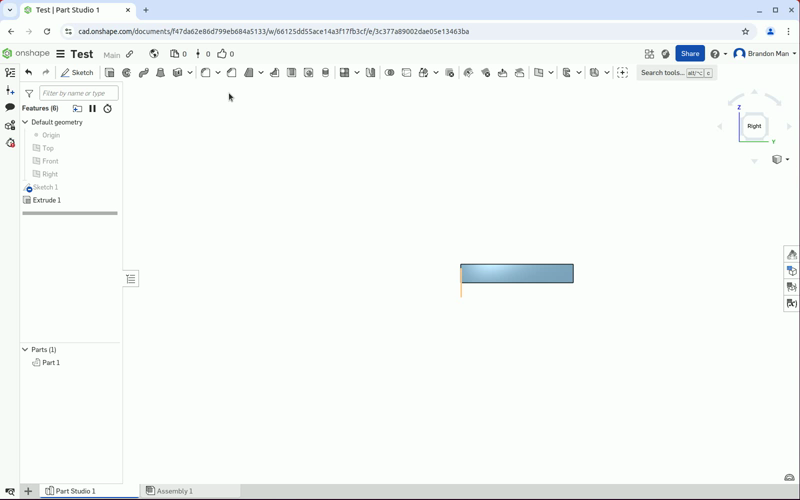
mouse_move(73, 352)
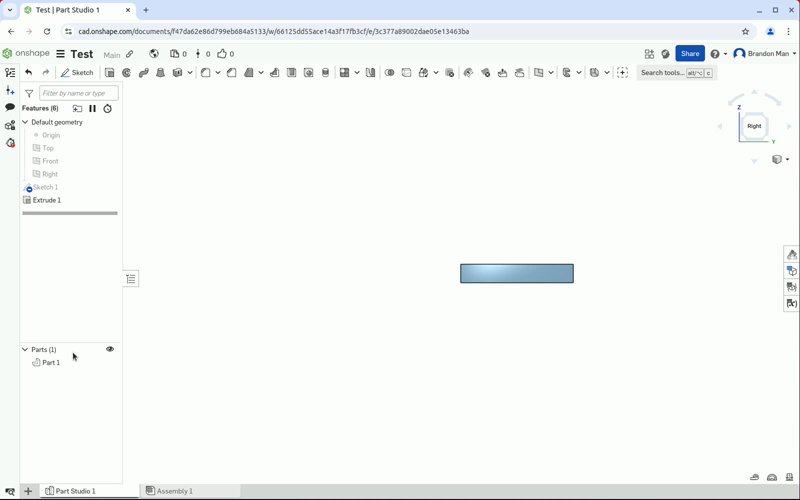
key(y)
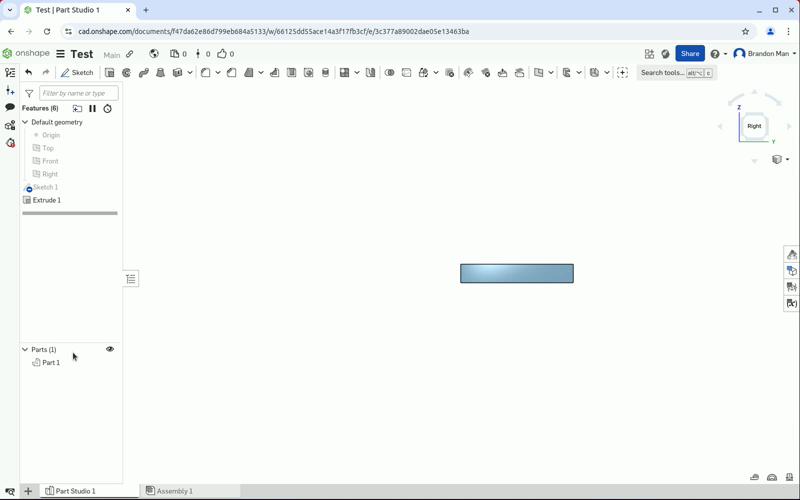
key(shift+p)
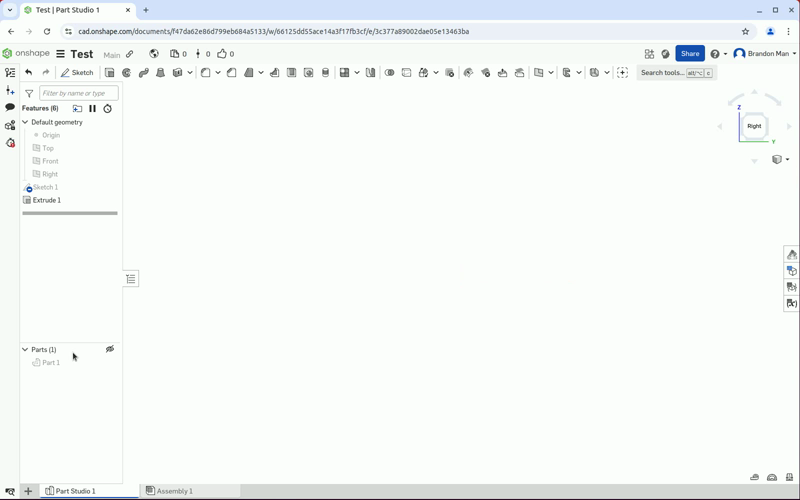
key(space)
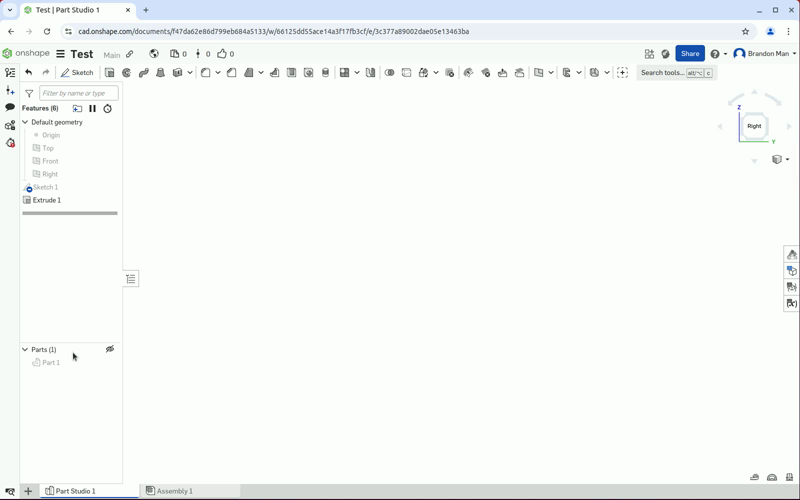
key_down(shift)
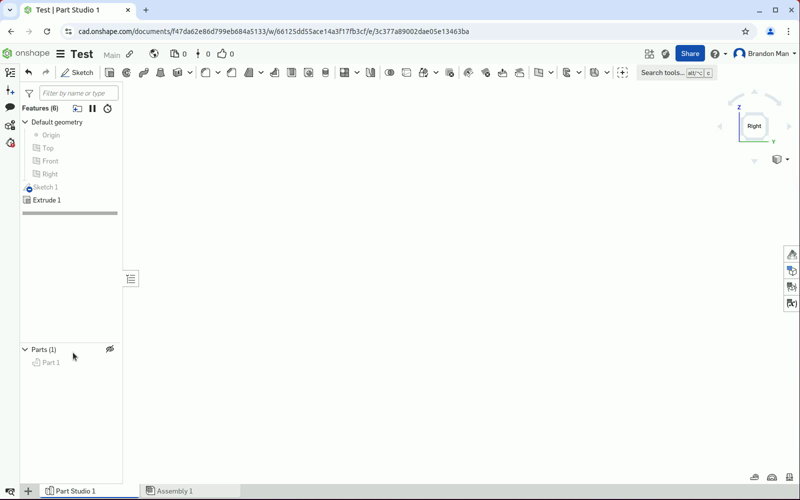
key(right)
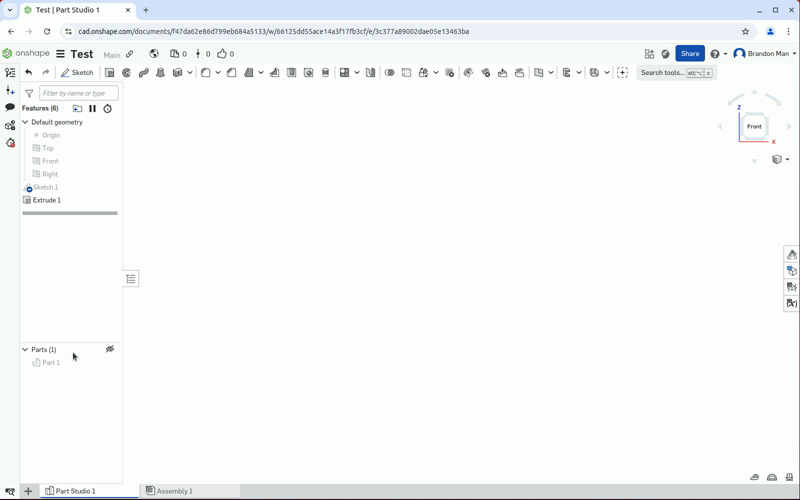
key_up(shift)
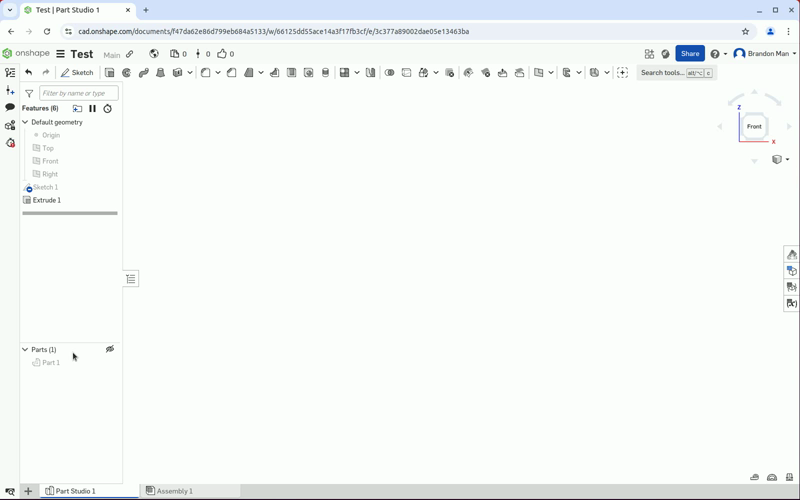
key(space)
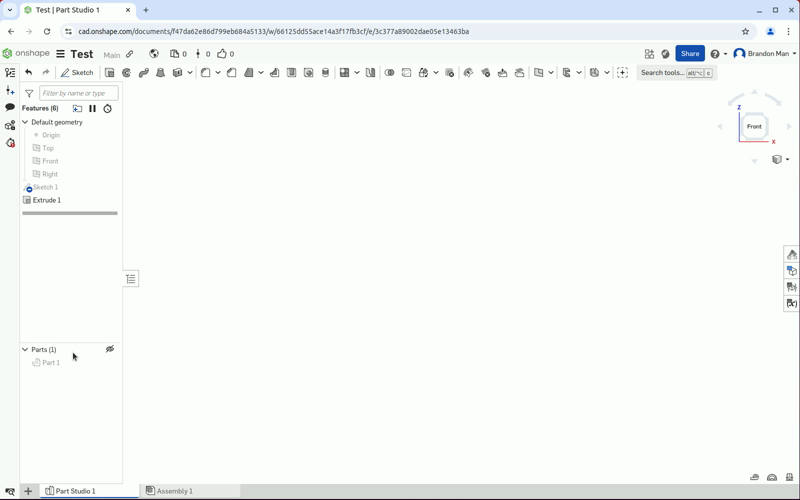
key_down(shift)
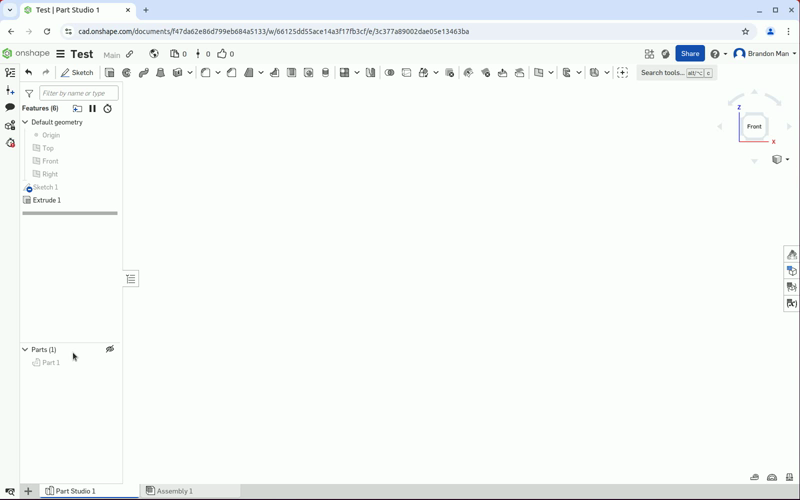
key(down)
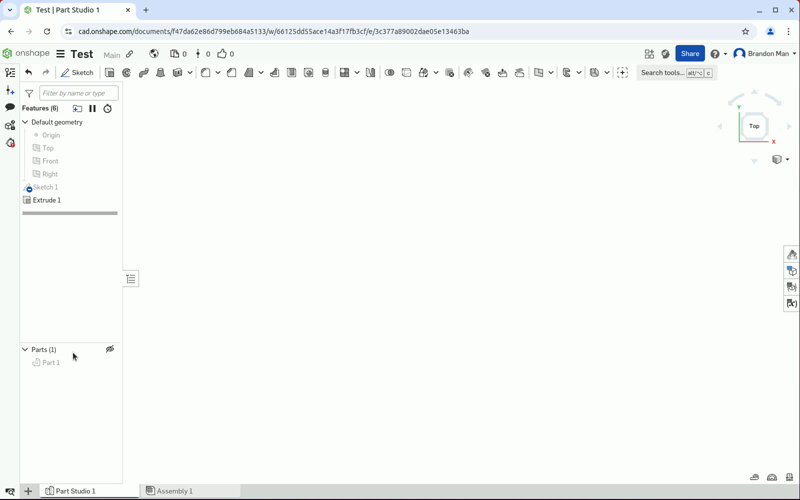
key_up(shift)
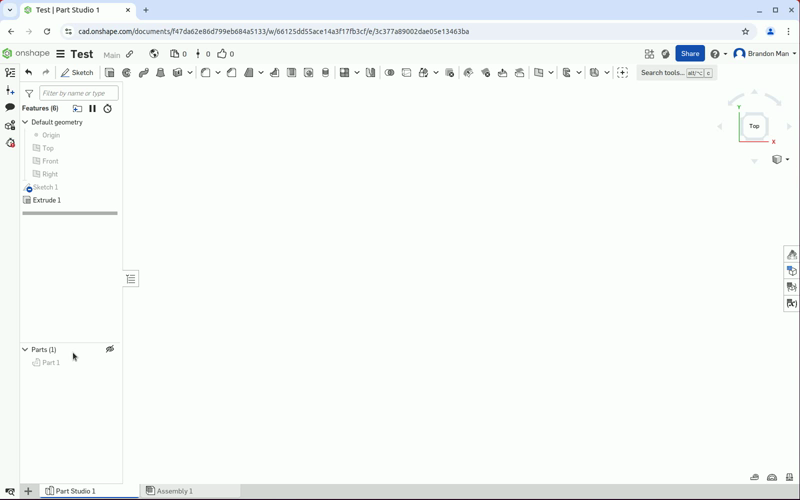
mouse_move(73, 352)
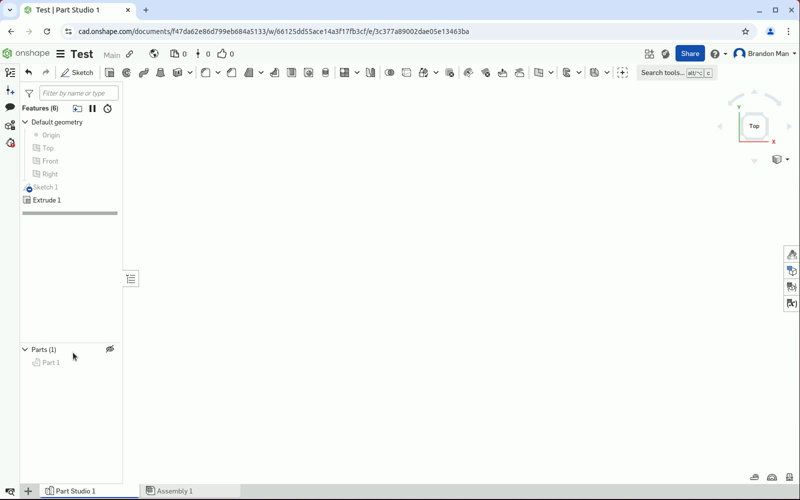
key(shift+y)
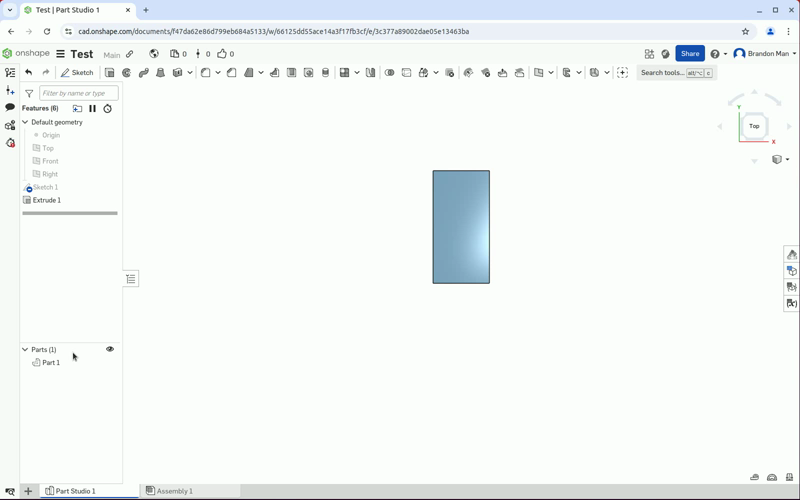
mouse_move(541, 75)
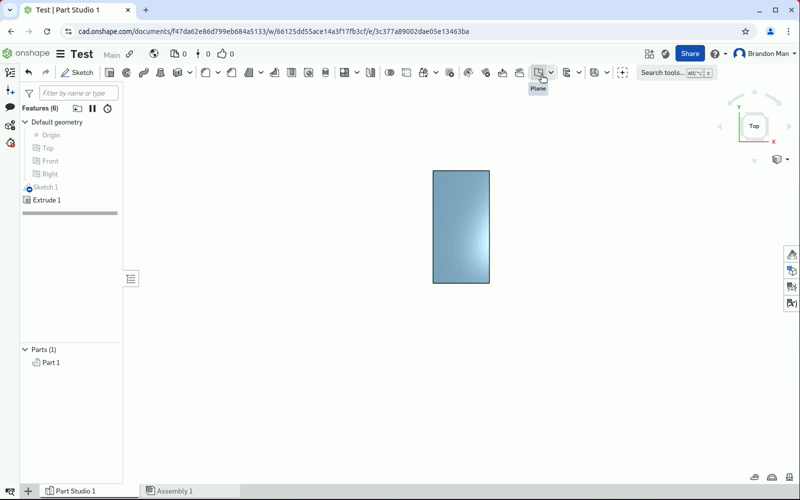
click(541, 75)
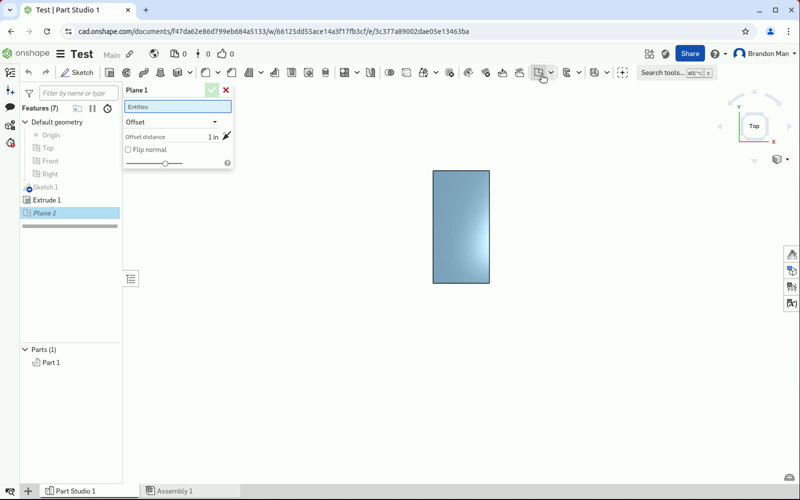
mouse_move(73, 150)
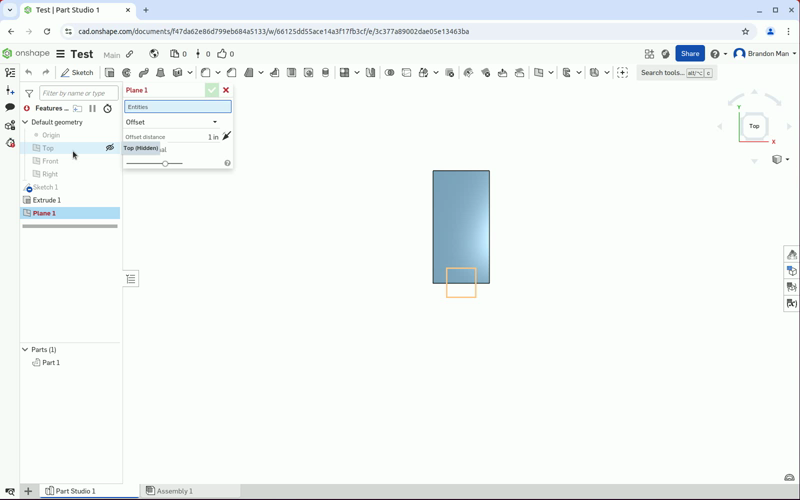
click(73, 150)
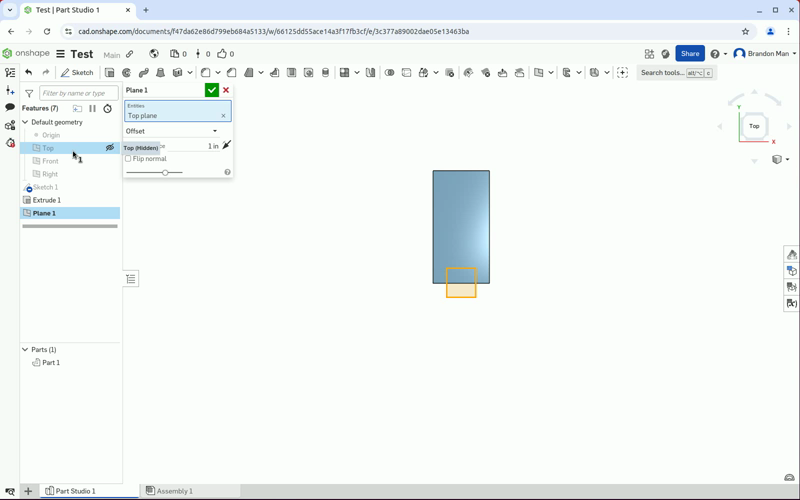
key(tab, 2)
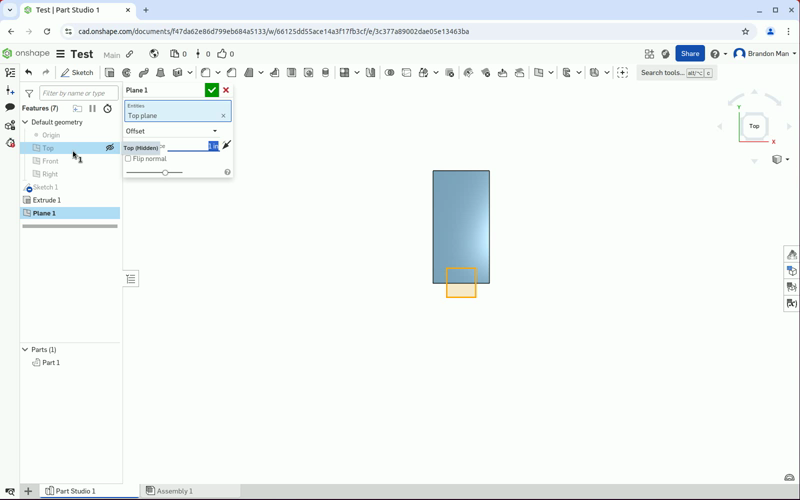
text(3.851)
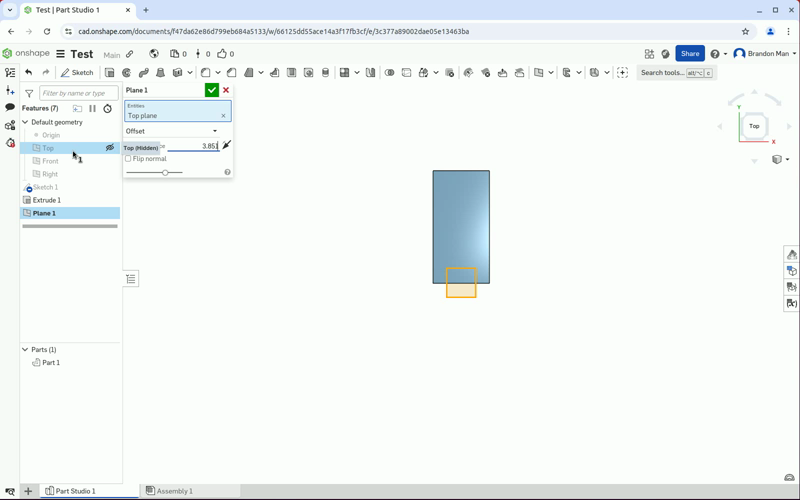
key(enter, 2)
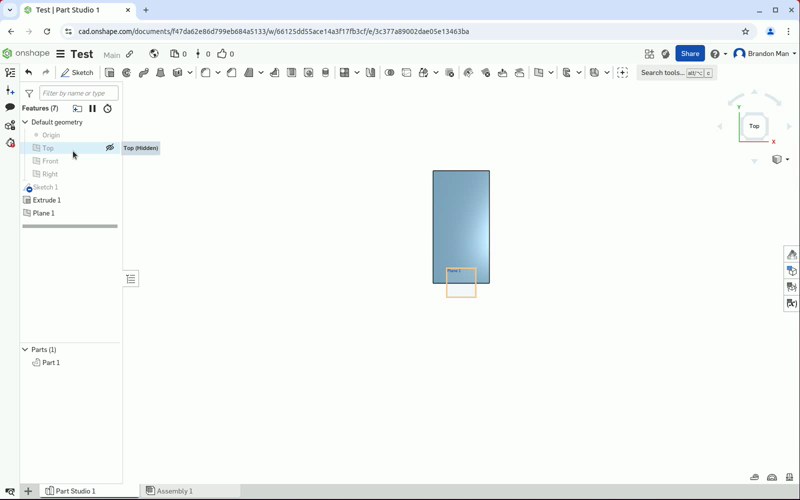
key(shift+s)
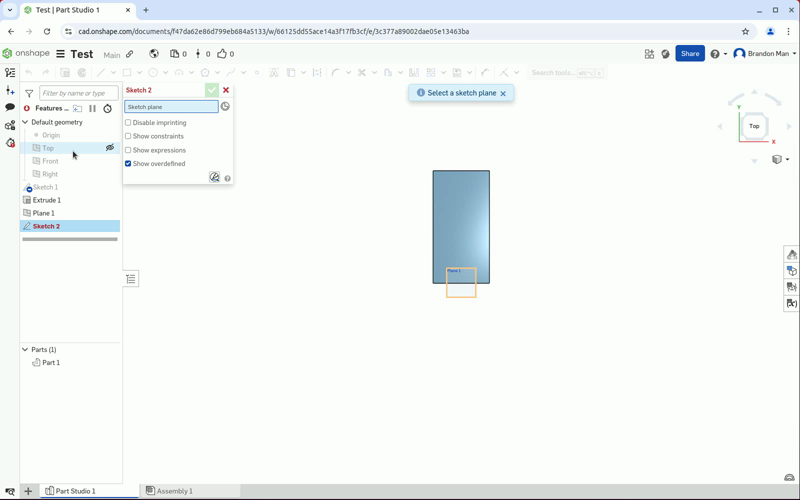
mouse_move(73, 215)
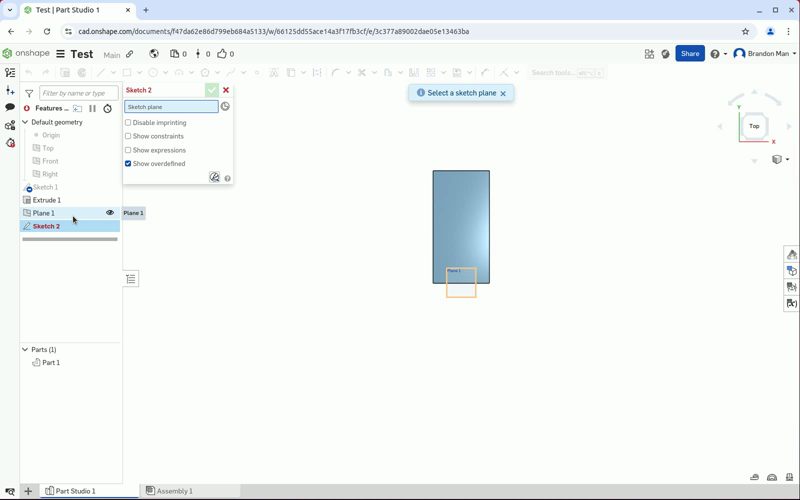
click(73, 215)
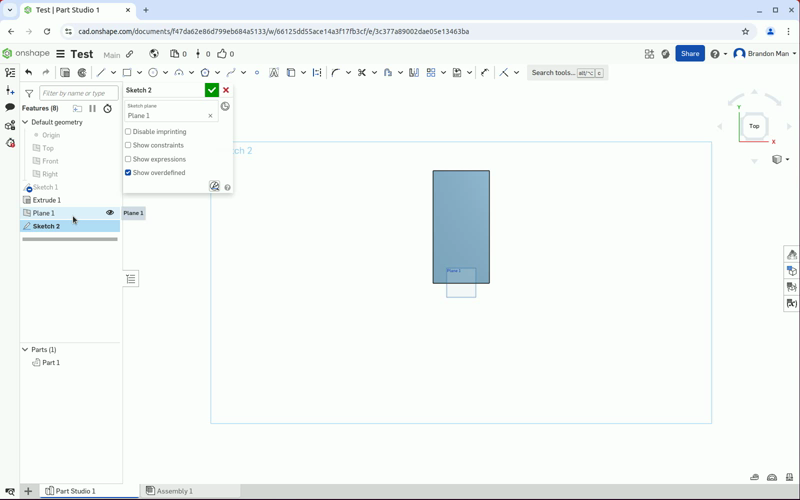
mouse_move(73, 352)
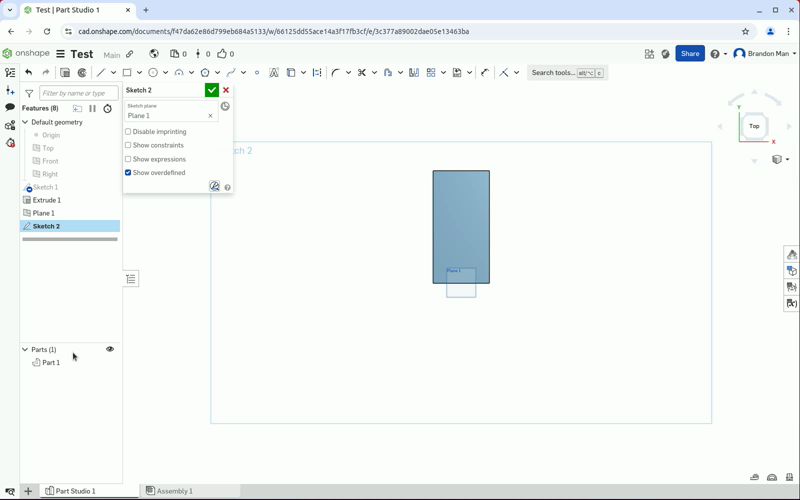
key(y)
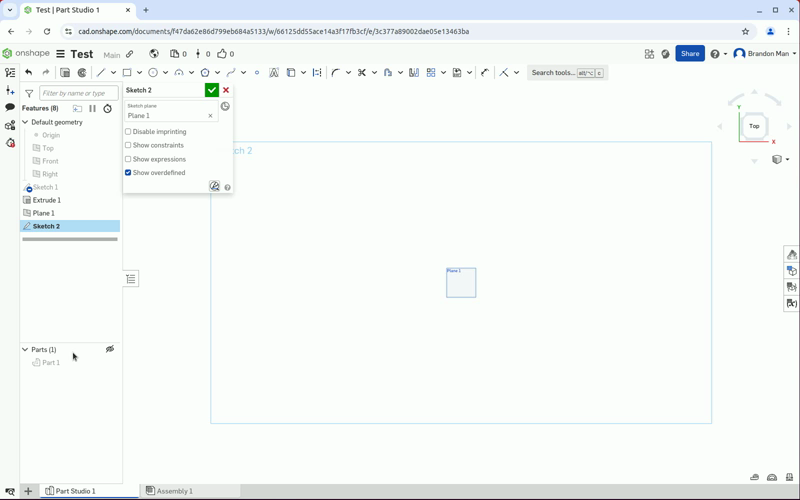
key(l)
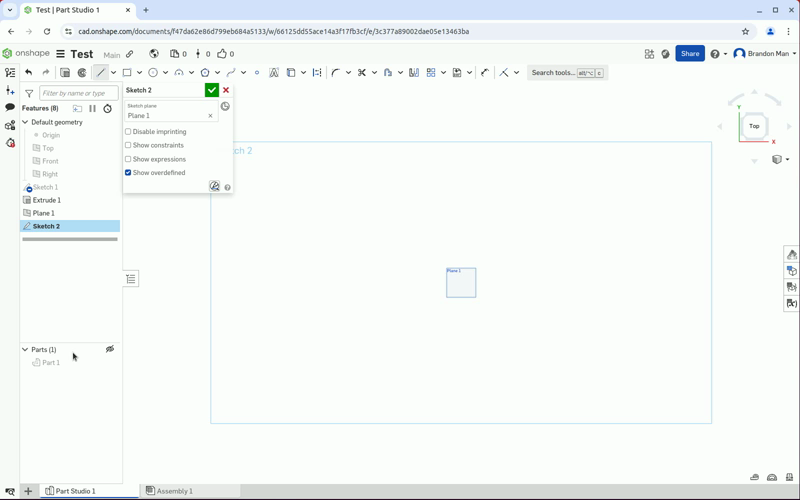
key_down(shift)
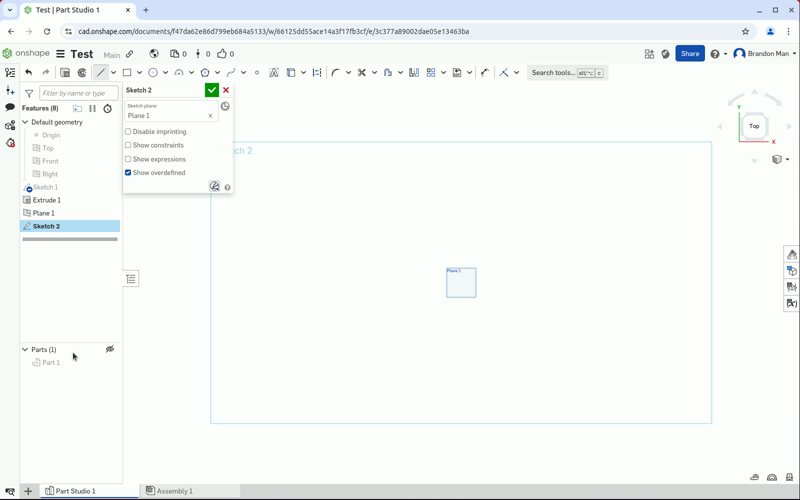
mouse_move(432, 270)
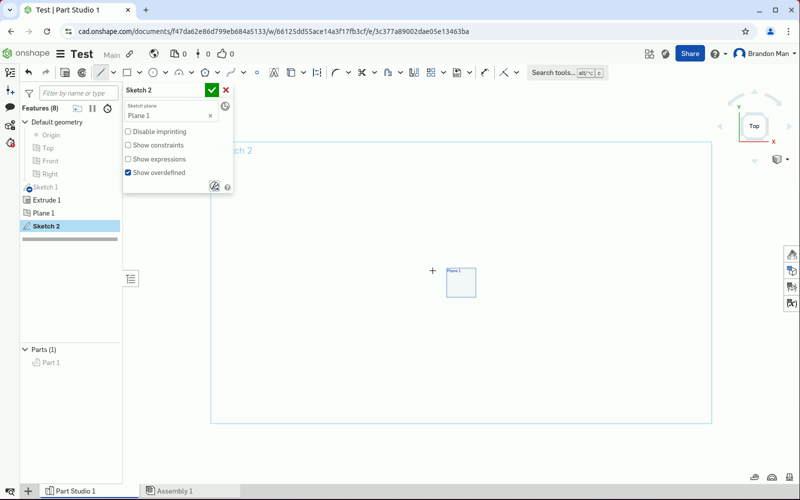
click(432, 270)
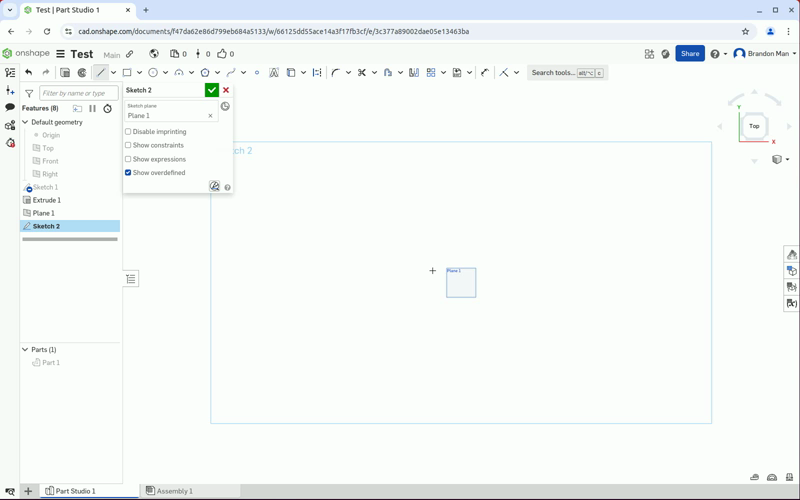
key_up(shift)
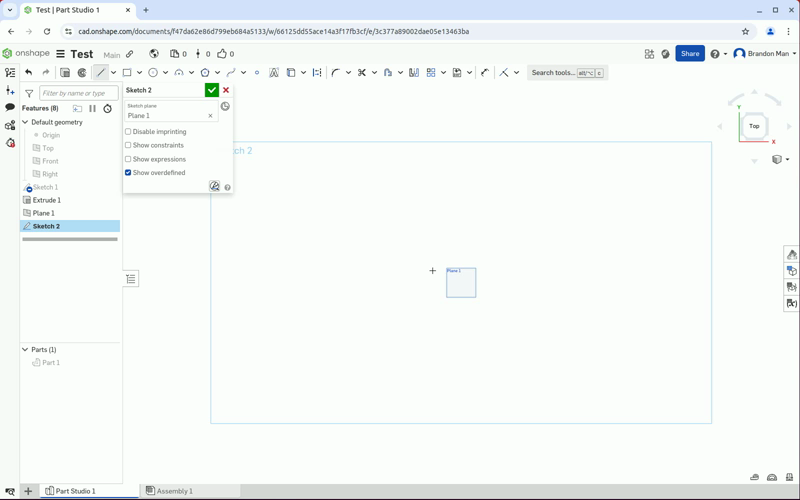
key_down(shift)
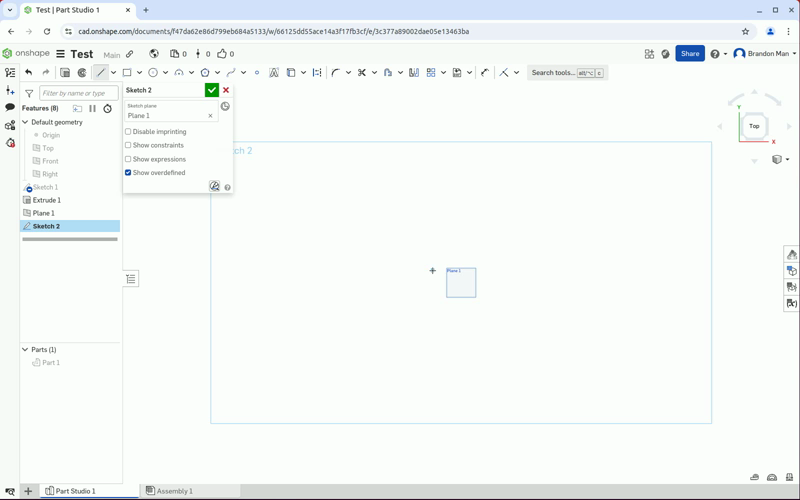
mouse_move(462, 270)
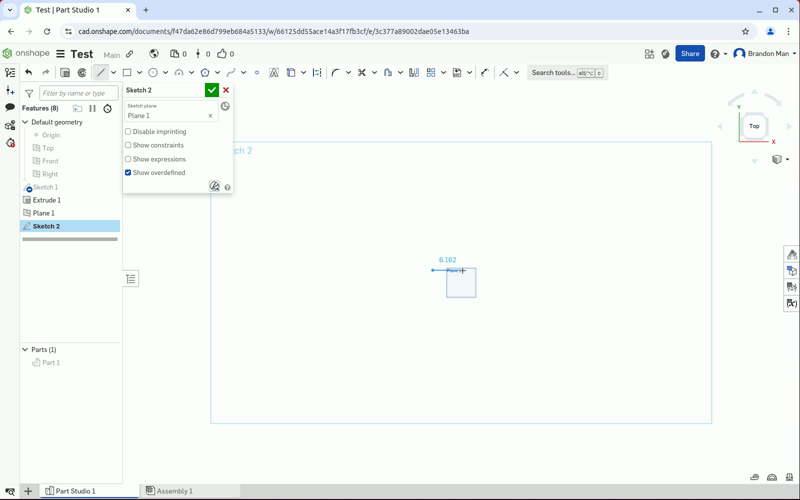
mouse_move(489, 270)
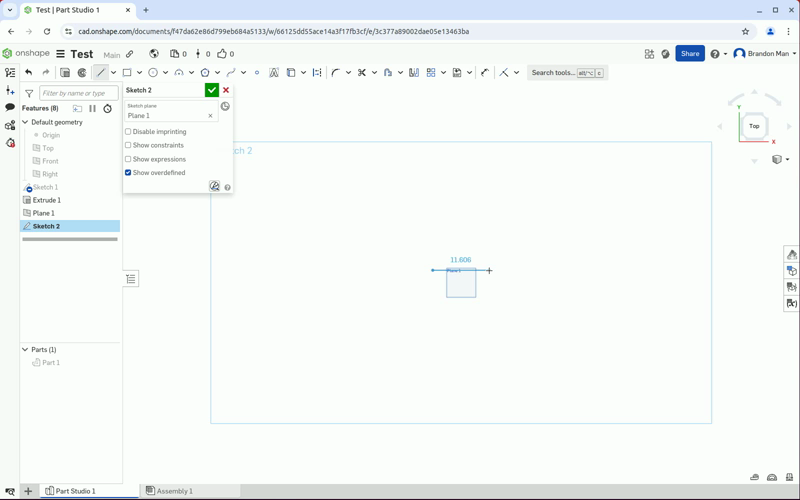
click(489, 270)
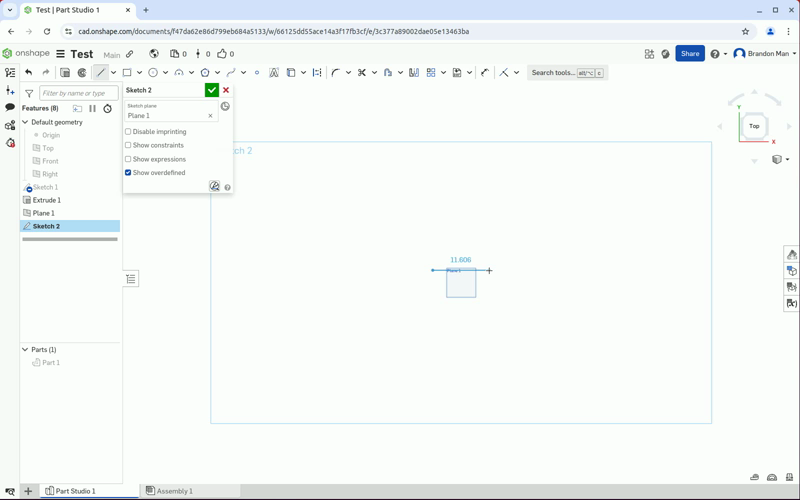
key_up(shift)
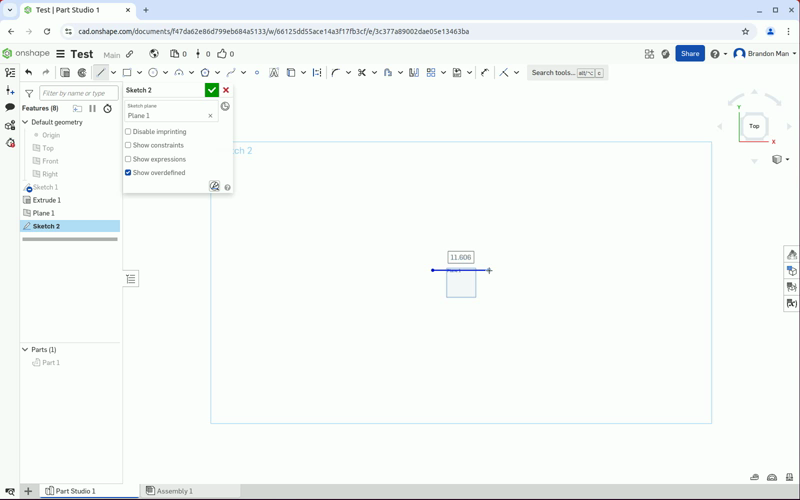
key_down(shift)
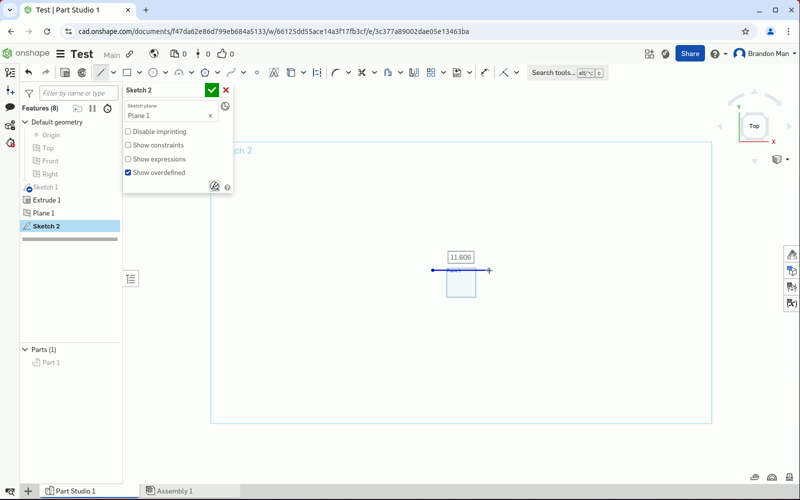
mouse_move(519, 270)
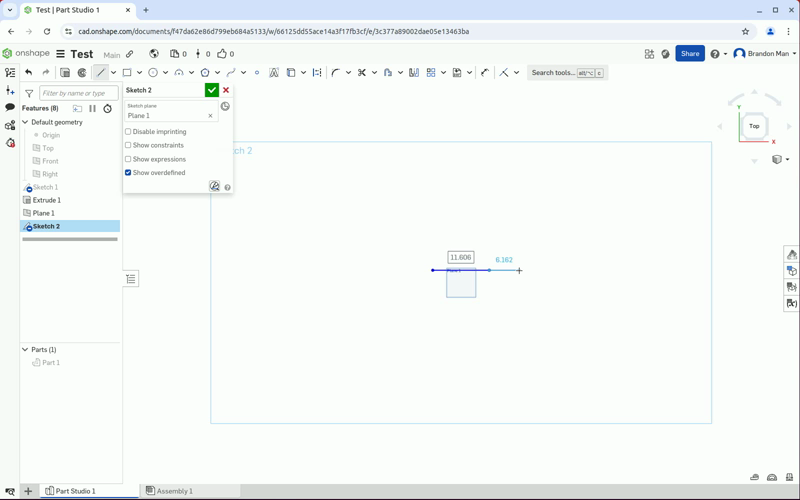
mouse_move(489, 210)
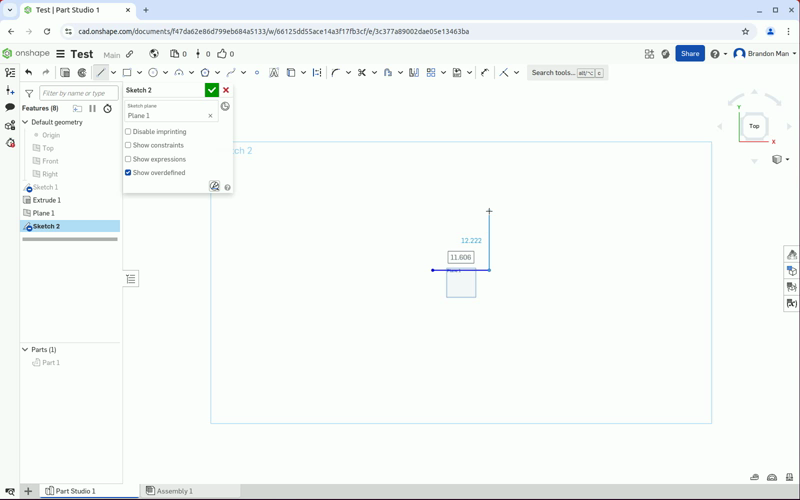
click(489, 210)
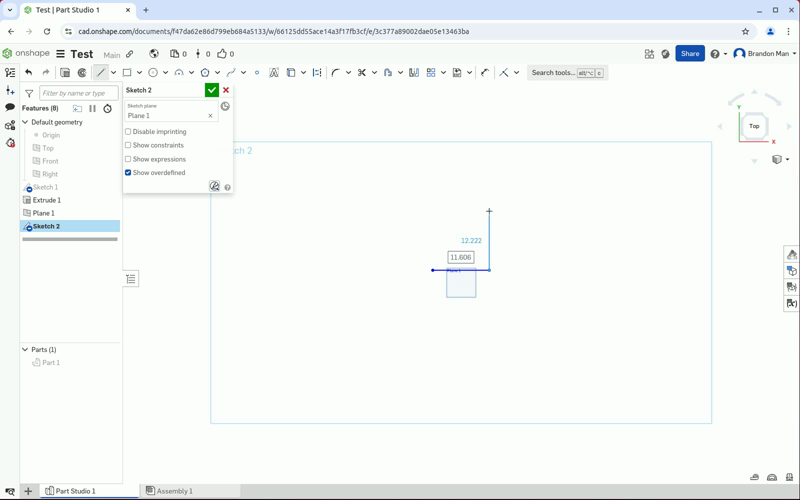
key_up(shift)
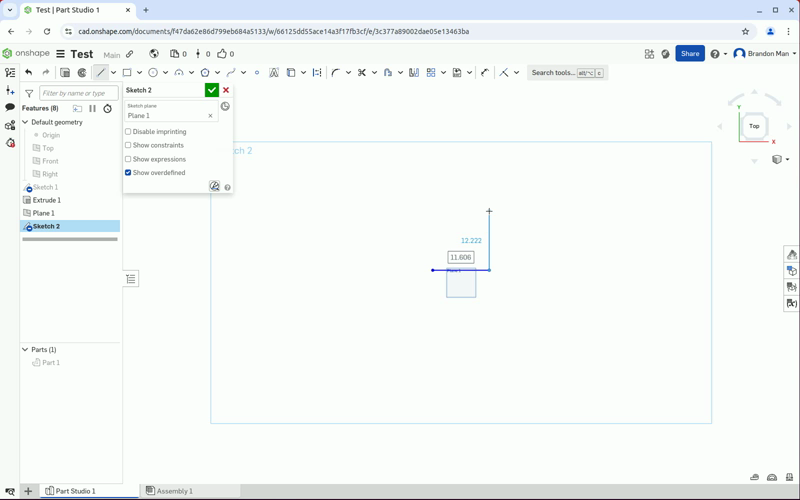
key_down(shift)
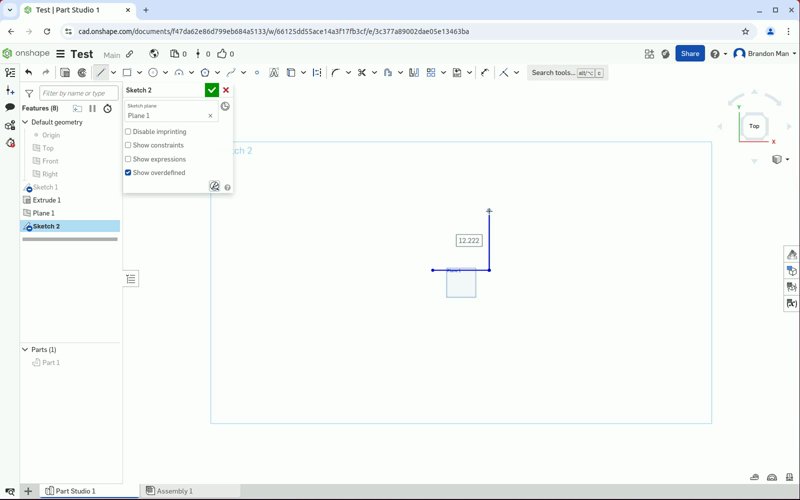
mouse_move(519, 210)
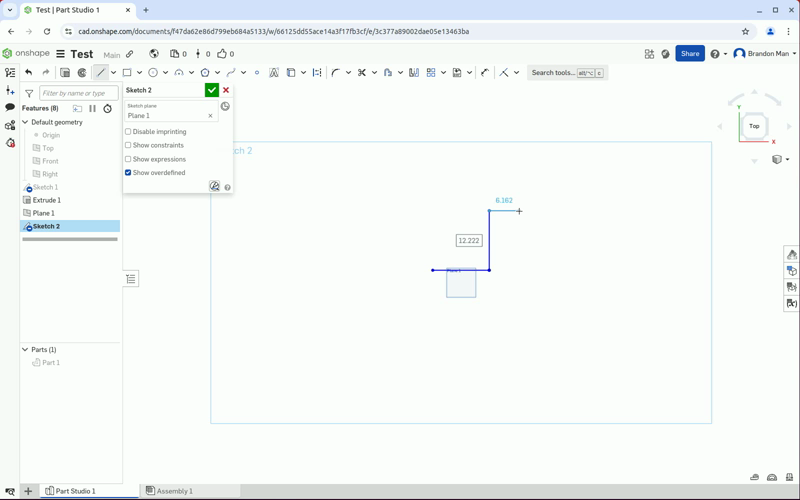
mouse_move(432, 210)
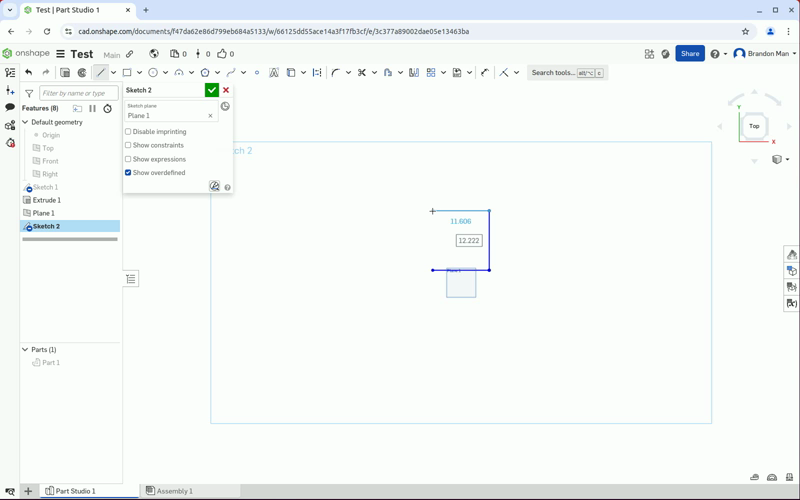
click(432, 210)
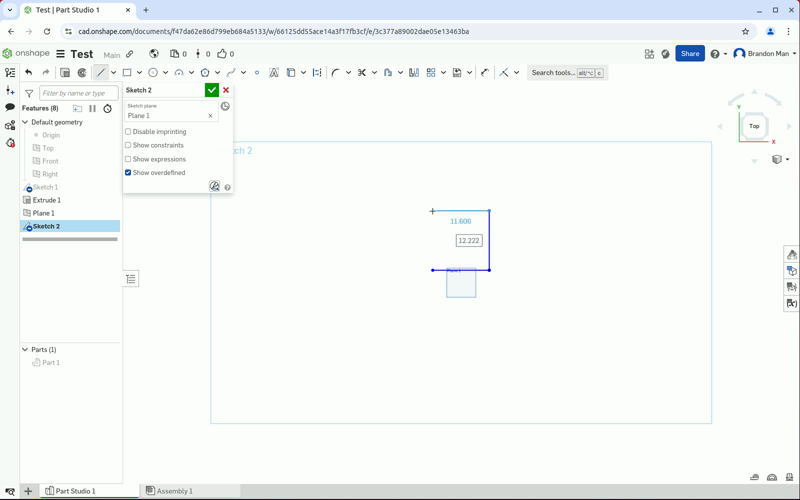
key_up(shift)
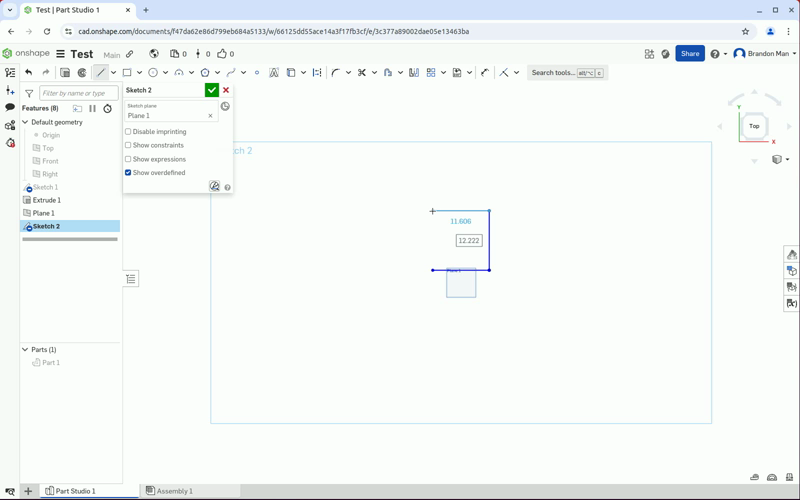
mouse_move(462, 210)
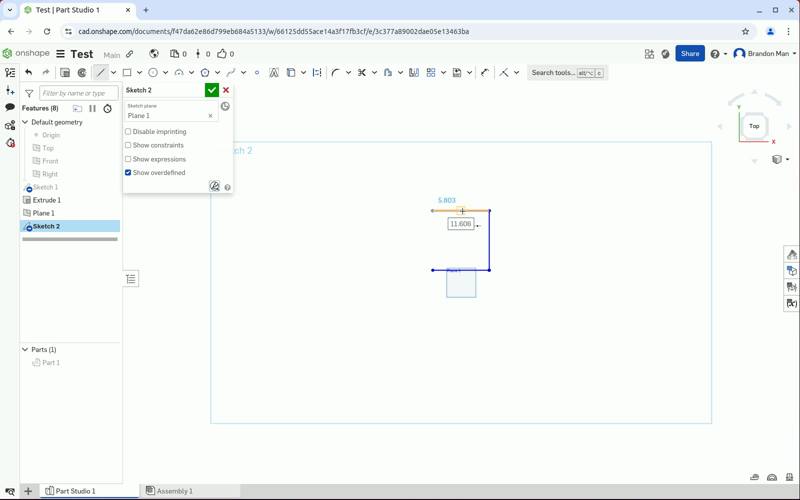
key_down(shift)
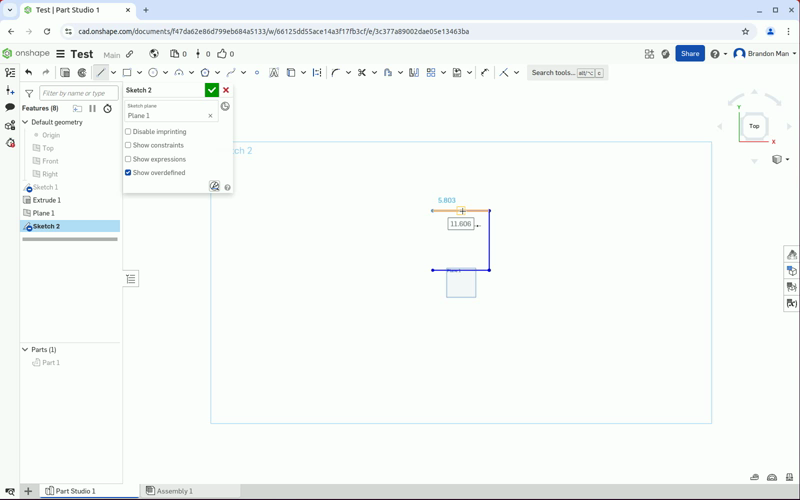
mouse_move(432, 270)
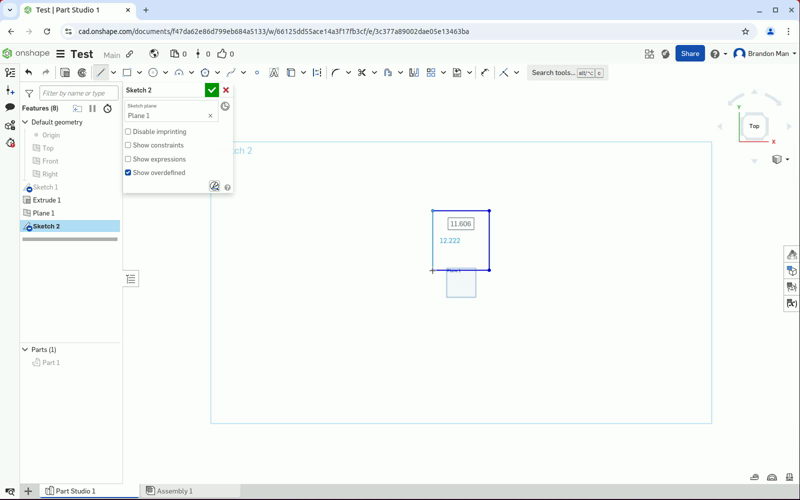
key_up(shift)
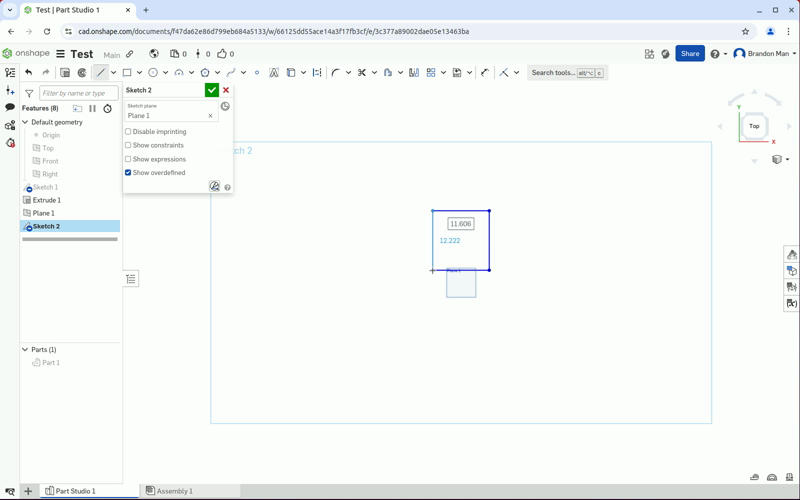
click(432, 270)
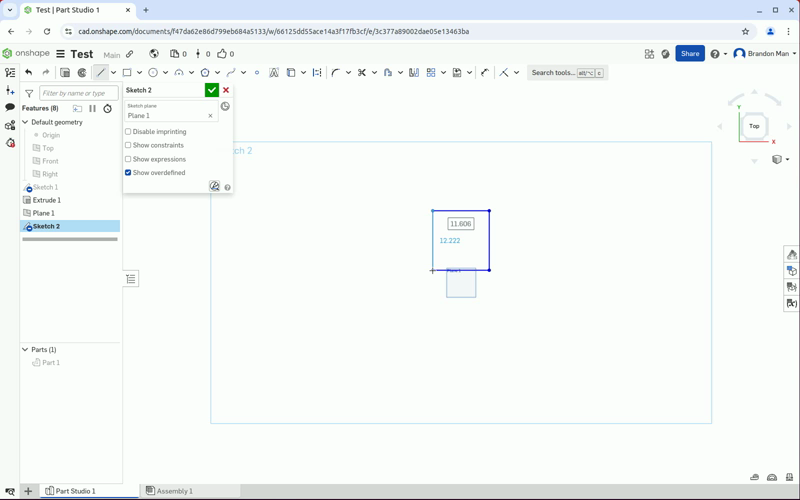
key(esc)
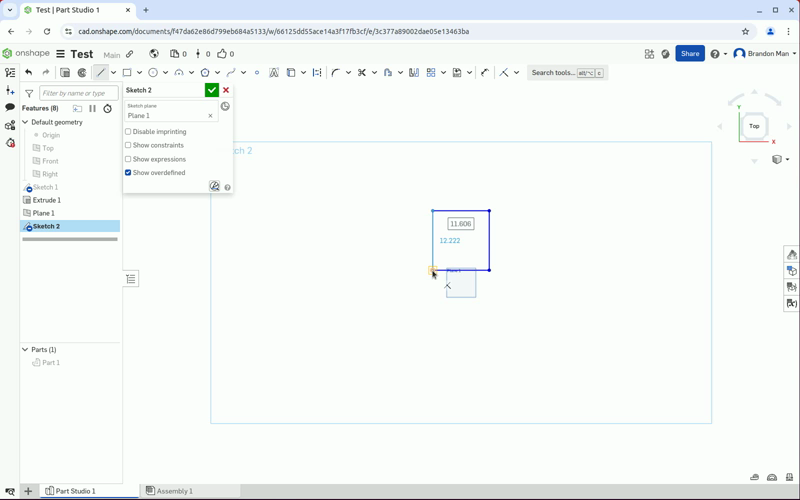
mouse_move(476, 213)
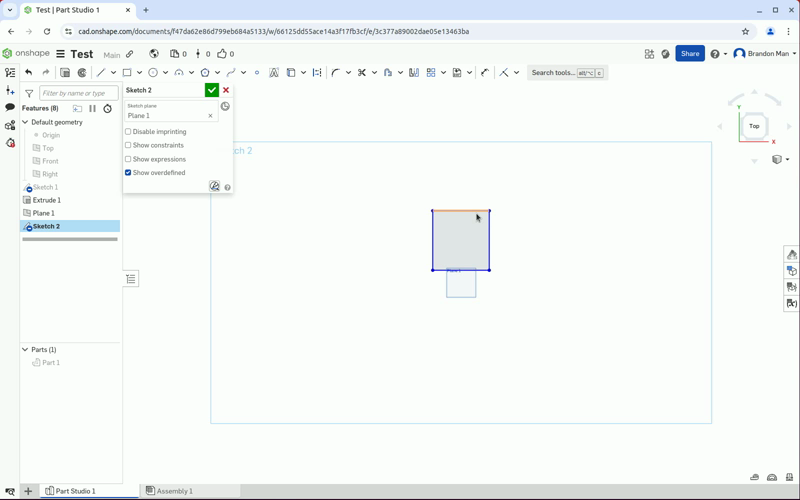
click(476, 213)
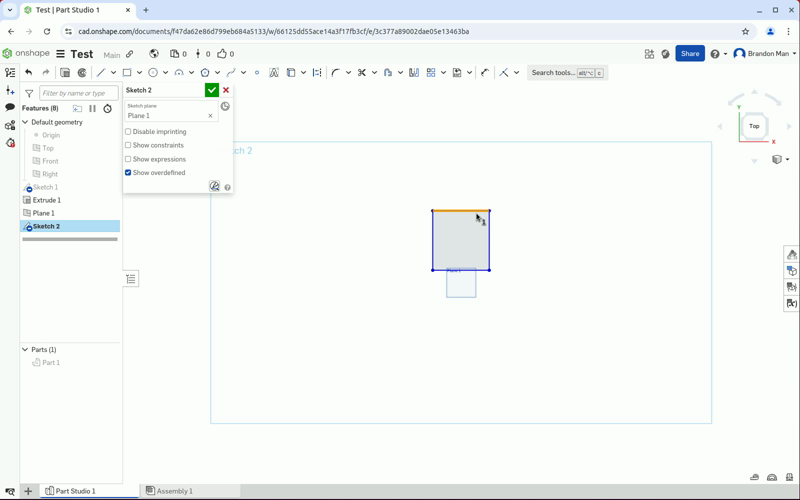
mouse_move(73, 352)
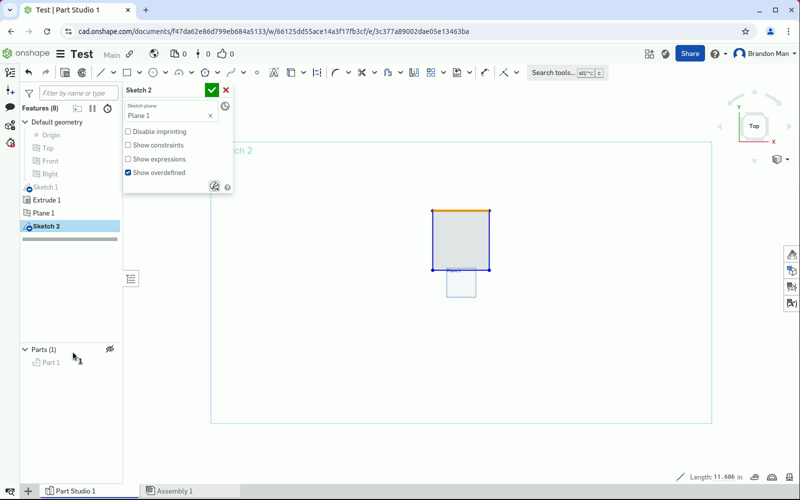
key(shift+y)
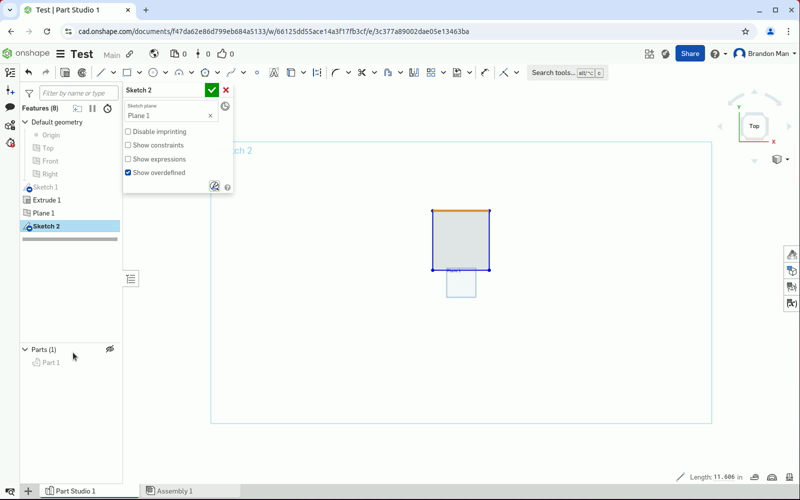
key(shift+e)
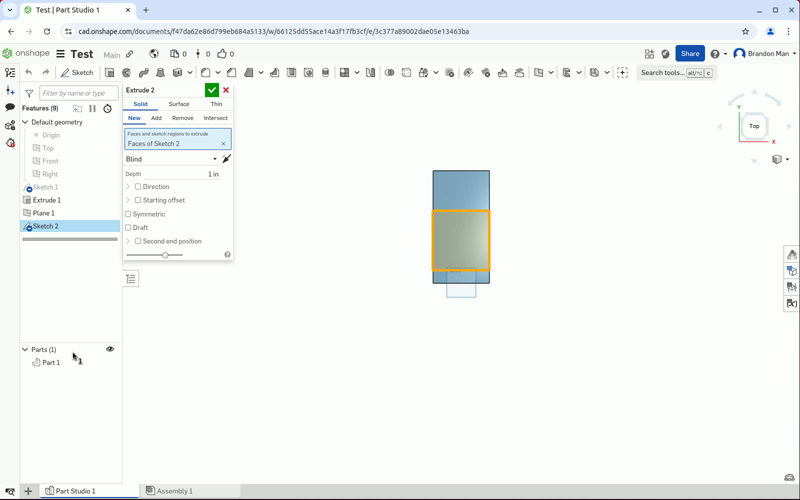
mouse_move(143, 106)
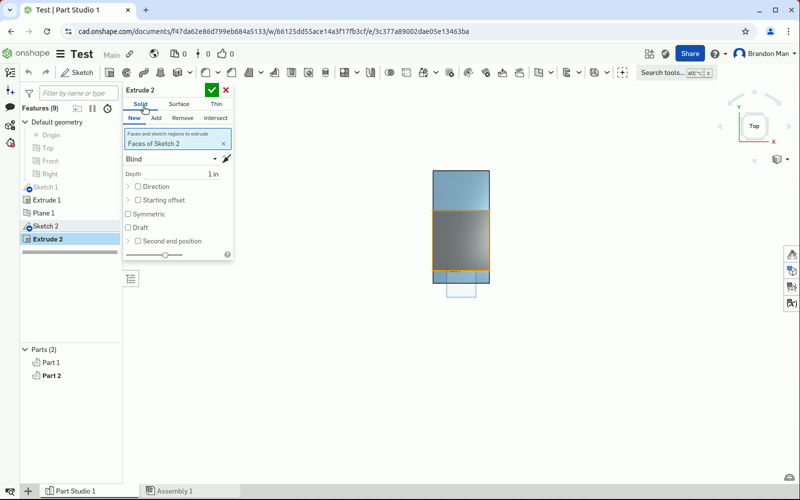
click(143, 106)
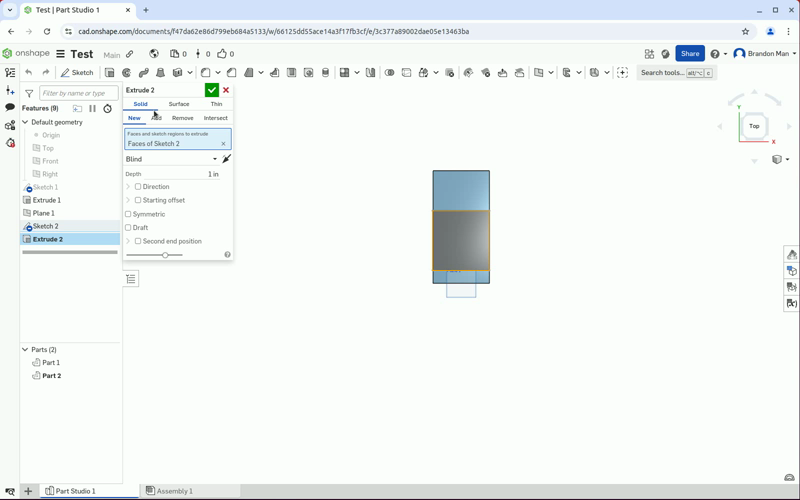
mouse_move(186, 120)
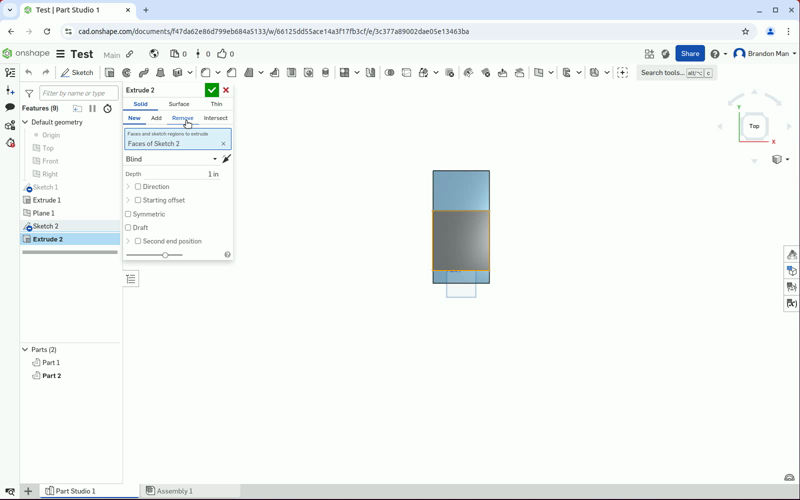
click(186, 120)
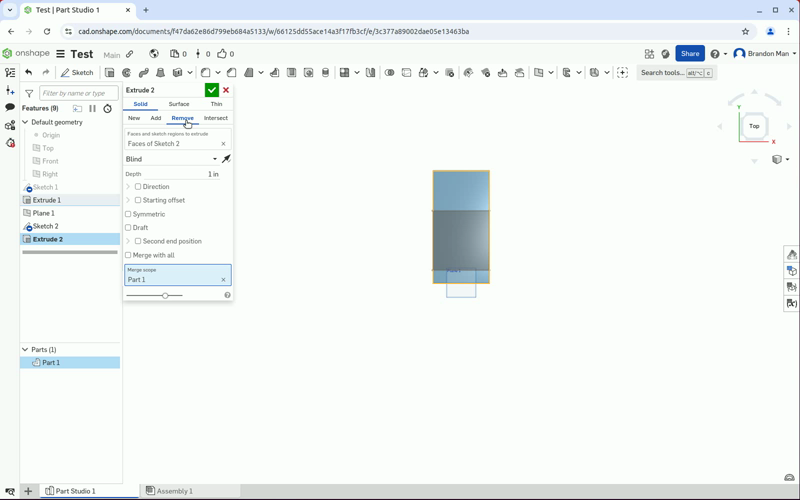
key(tab, 4)
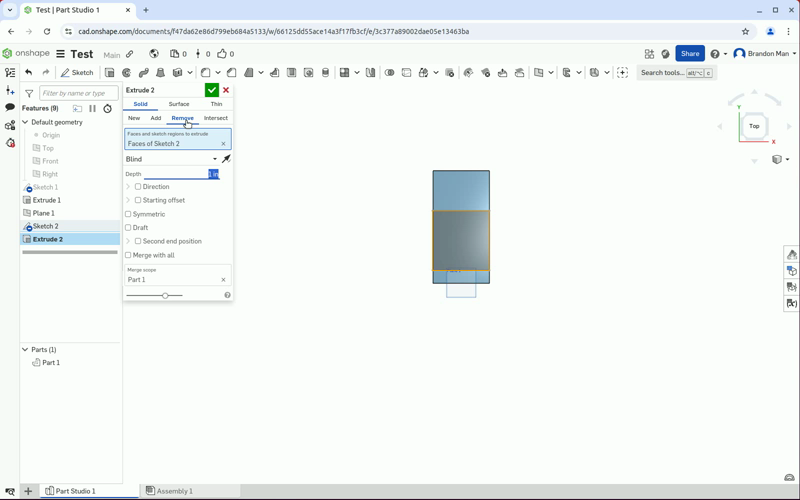
text(3.37)
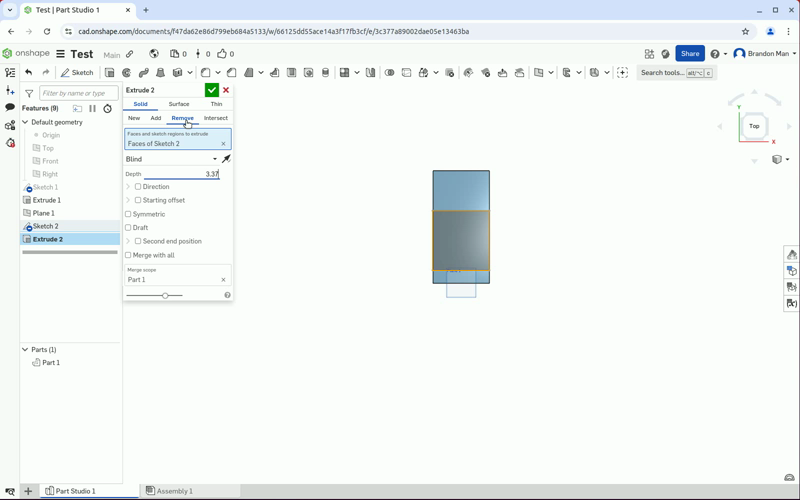
key(tab, 6)
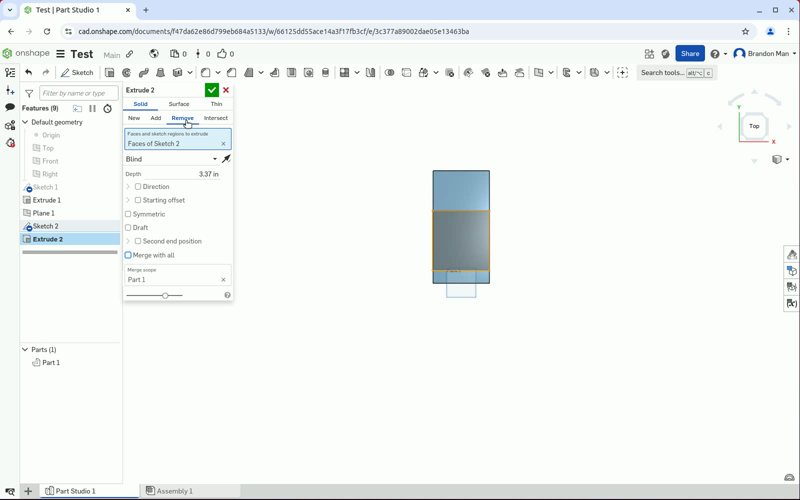
key(space)
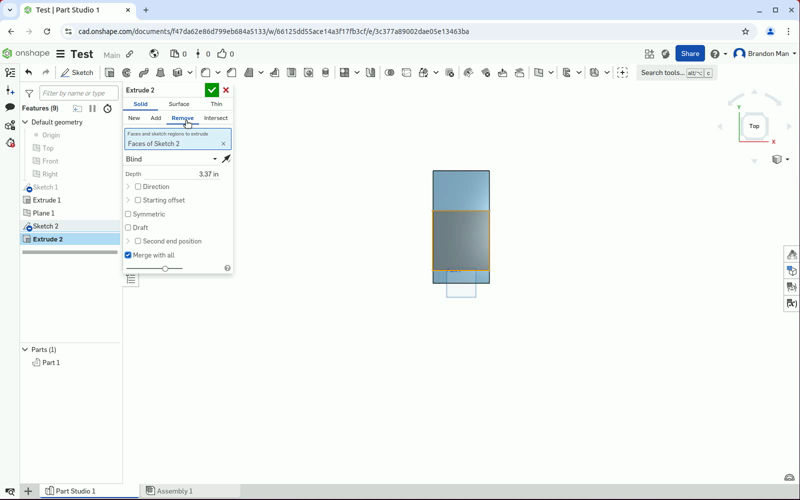
key(enter)
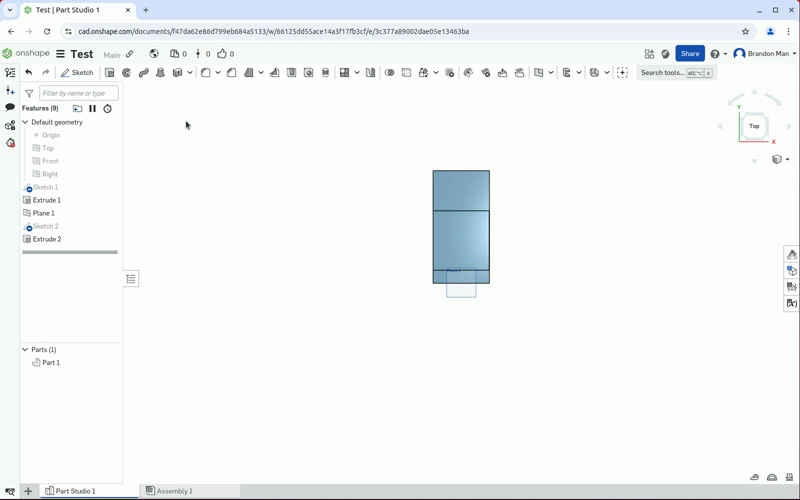
key(shift+h)
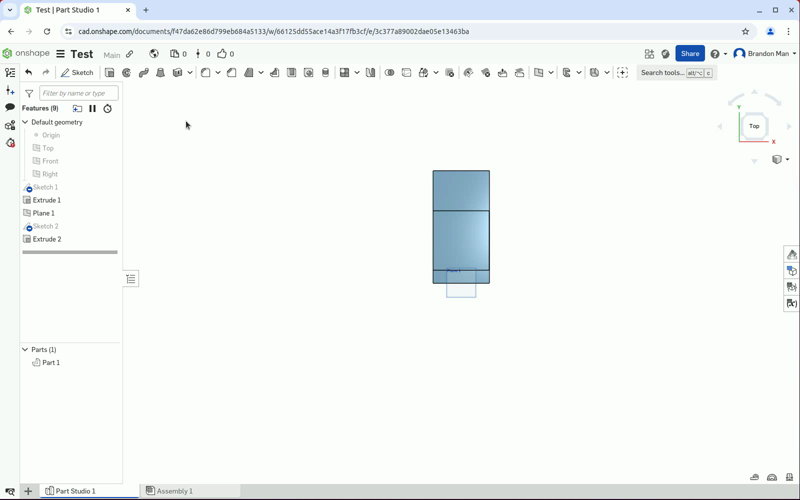
key(shift+h)
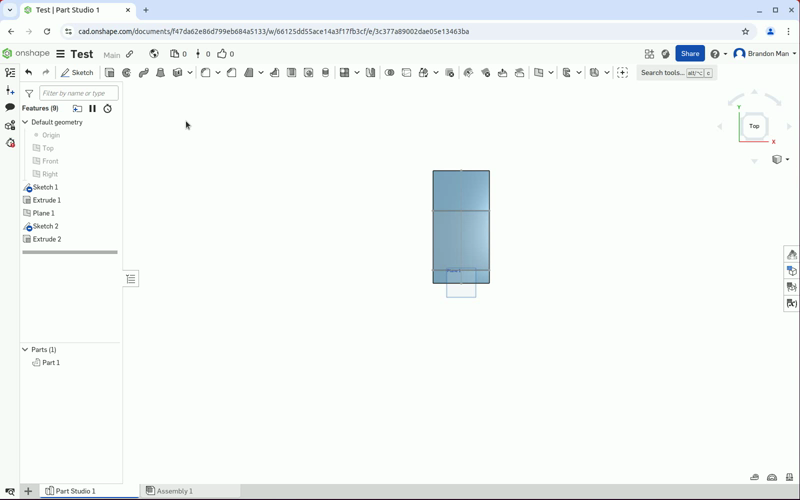
key(shift+7)
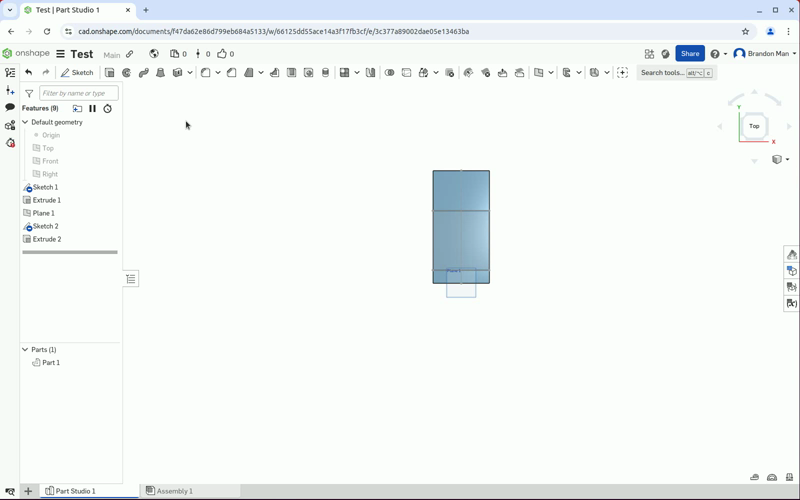
key(up, 3)
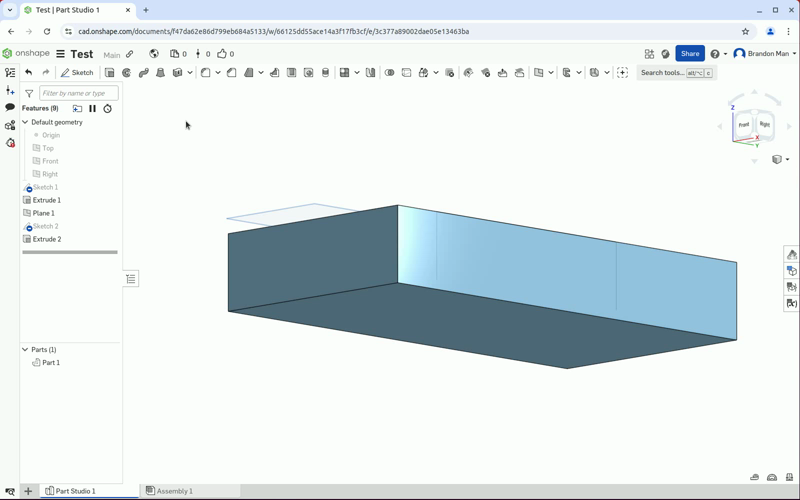
key(left, 3)
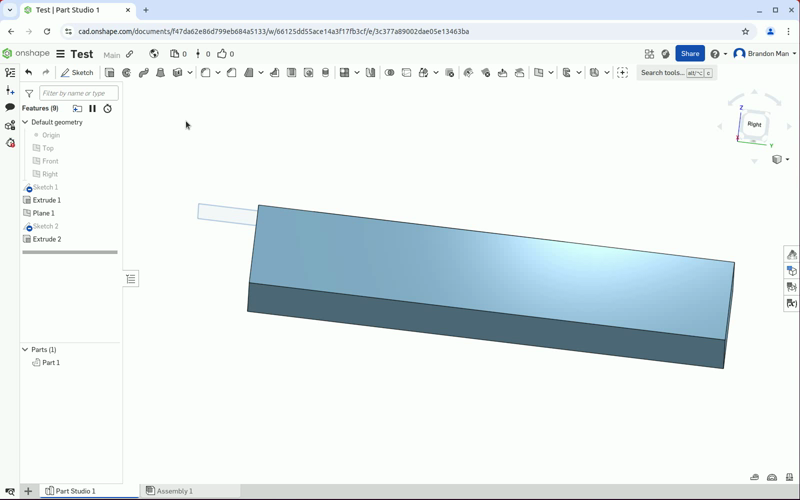
key(right, 3)
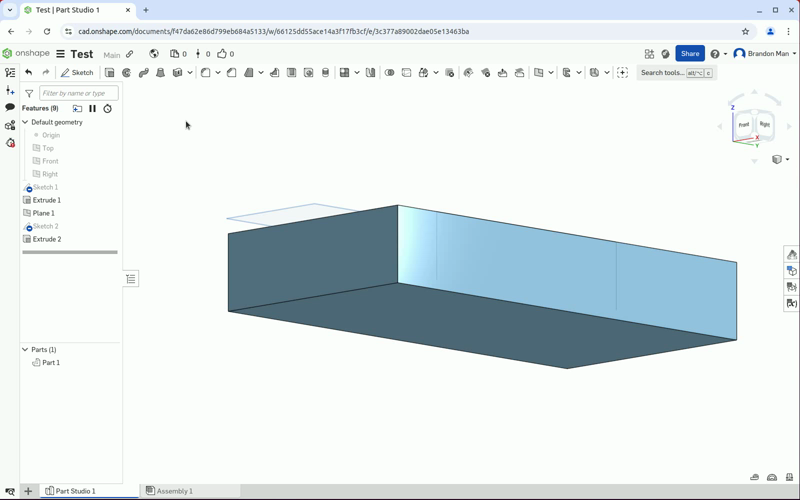
key(down, 3)
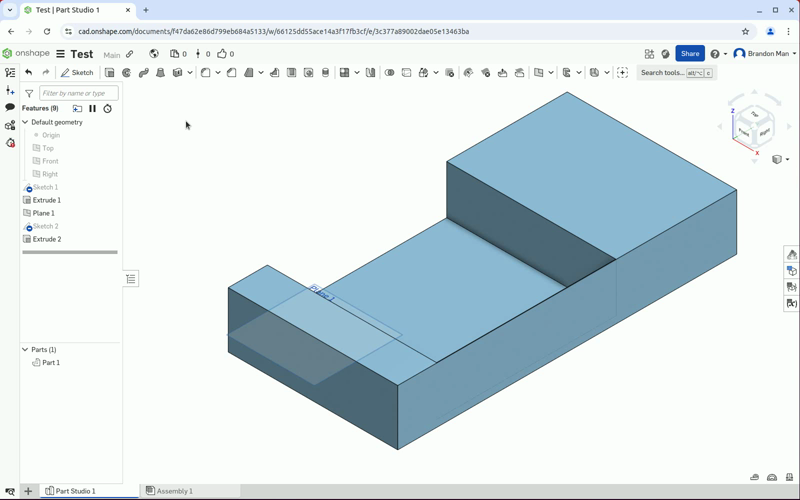
mouse_move(73, 189)
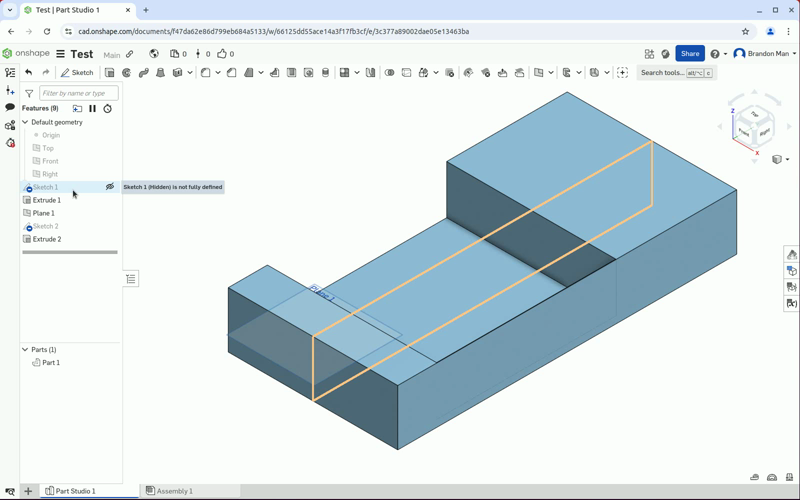
click(73, 189)